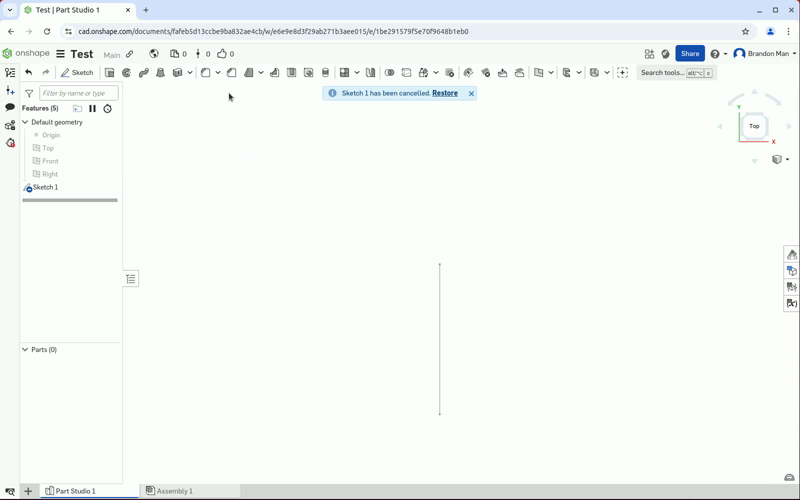
key(shift+h)
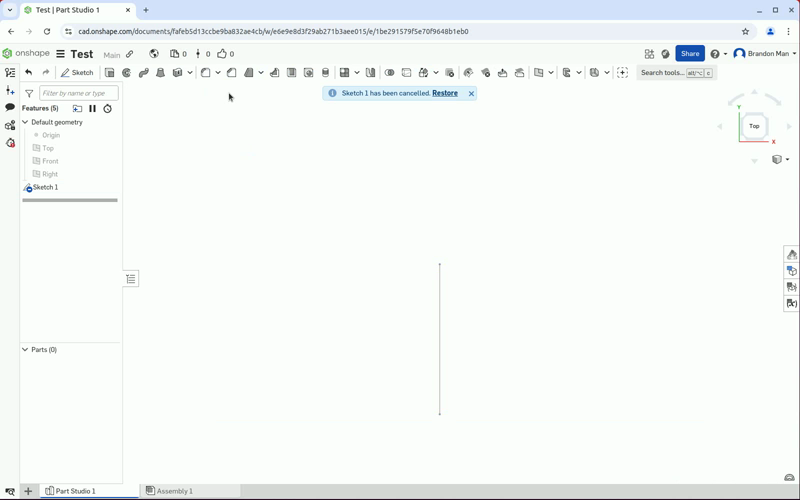
key(shift+s)
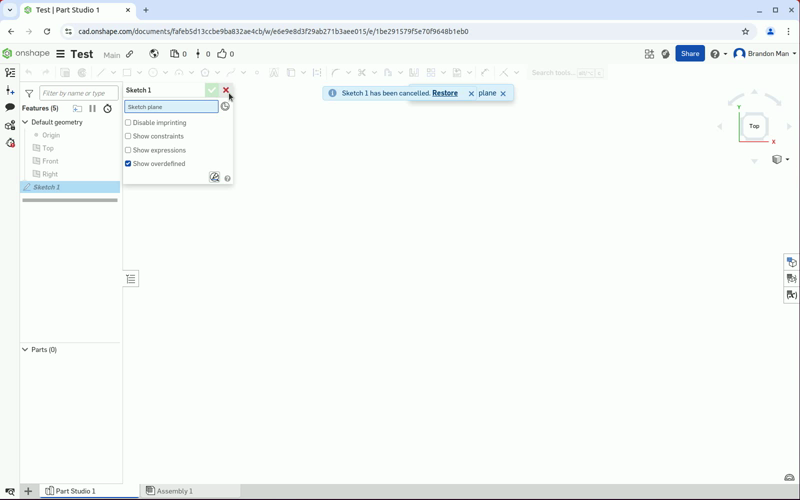
mouse_move(73, 150)
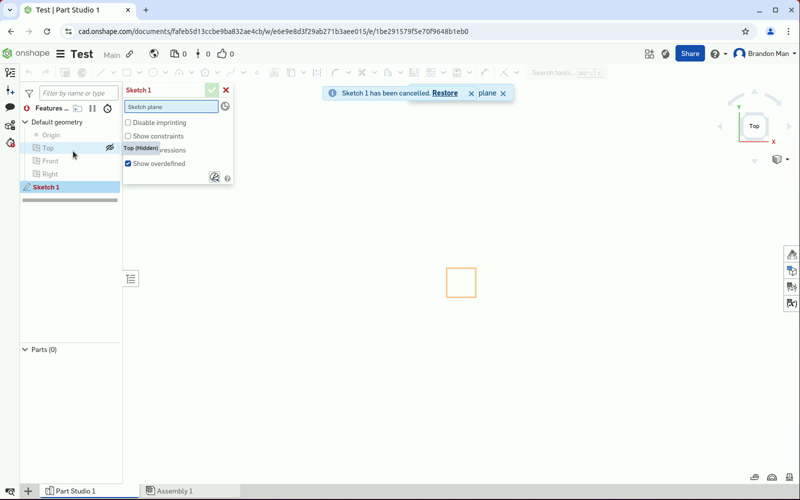
click(73, 150)
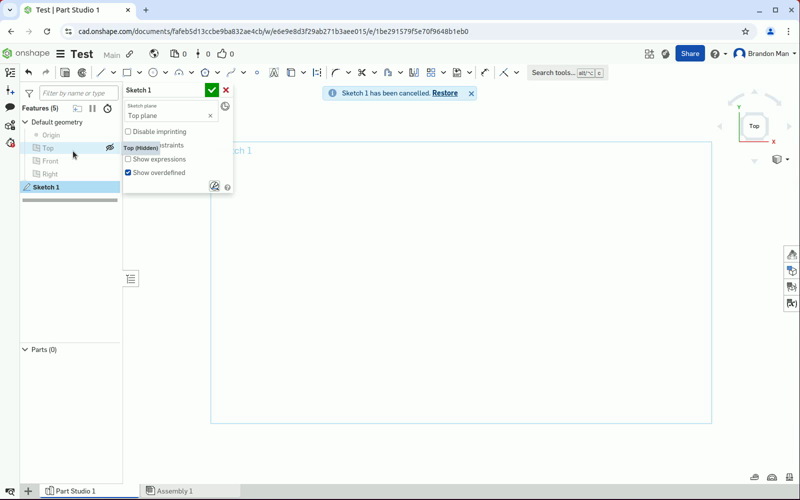
mouse_move(73, 352)
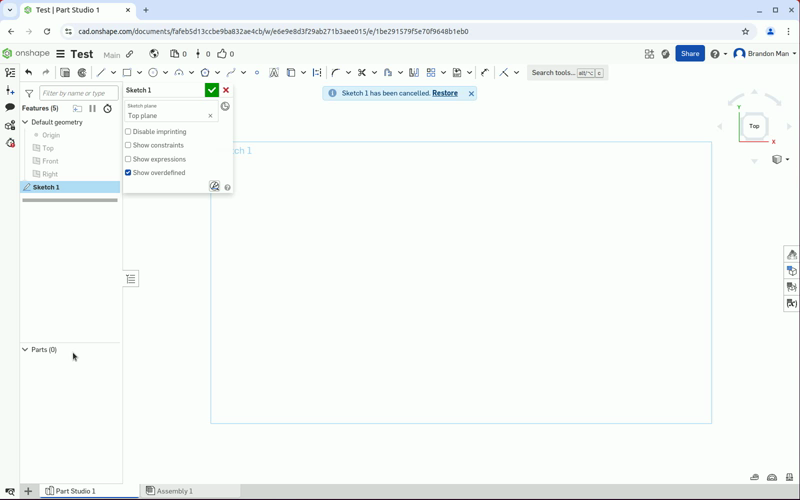
key(y)
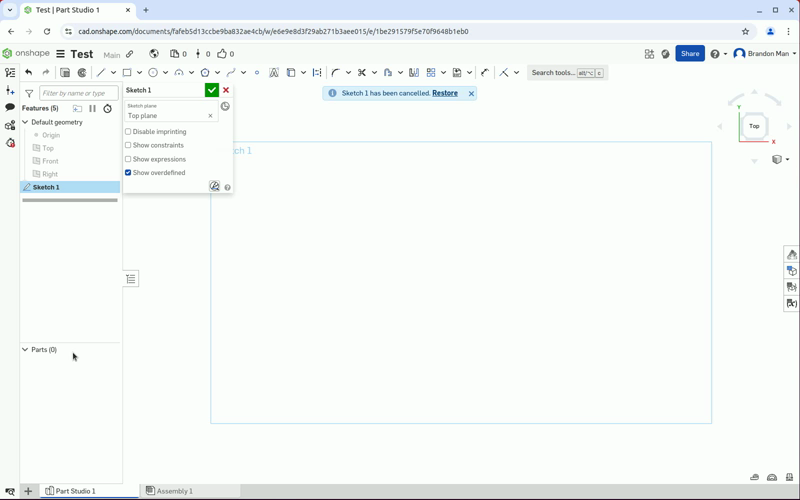
key(c)
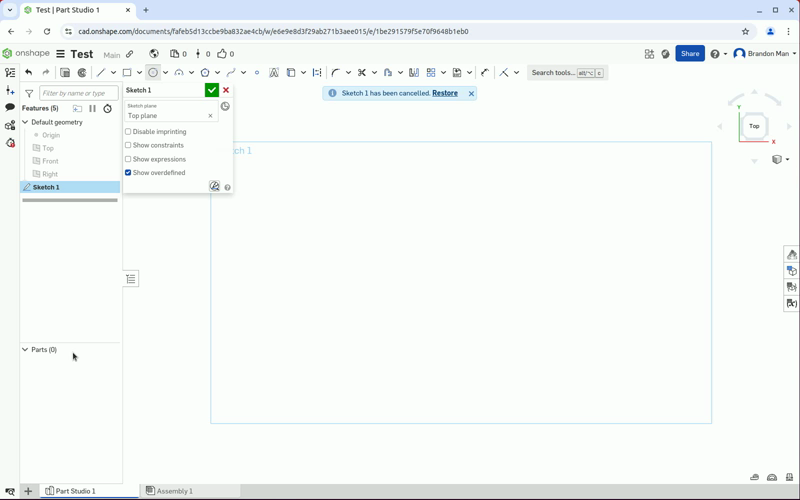
key_down(shift)
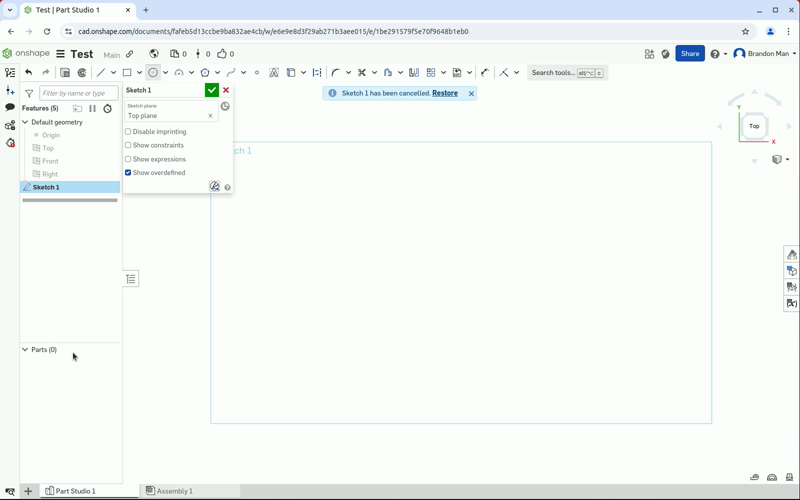
mouse_move(379, 307)
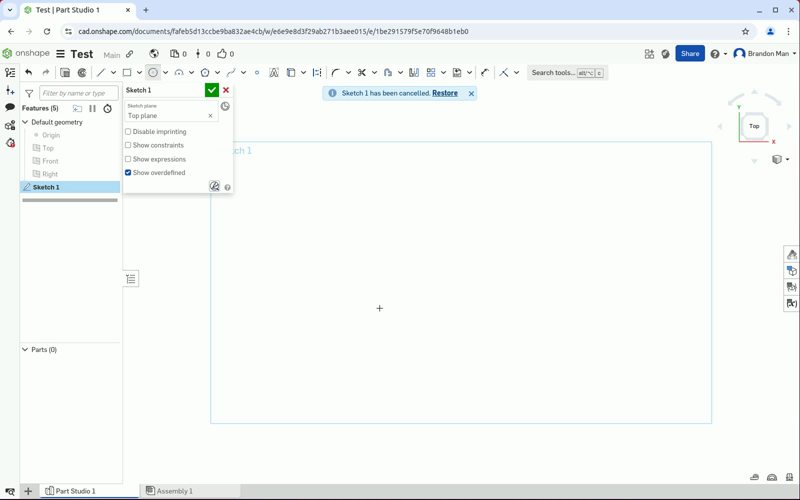
click(379, 307)
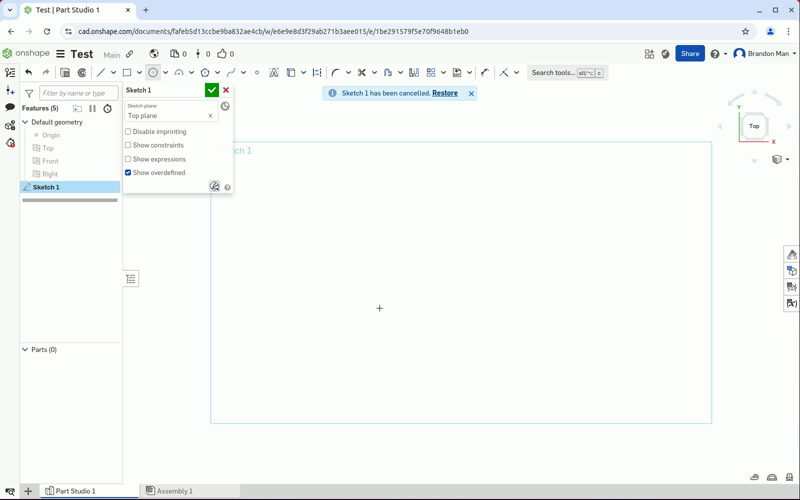
key_up(shift)
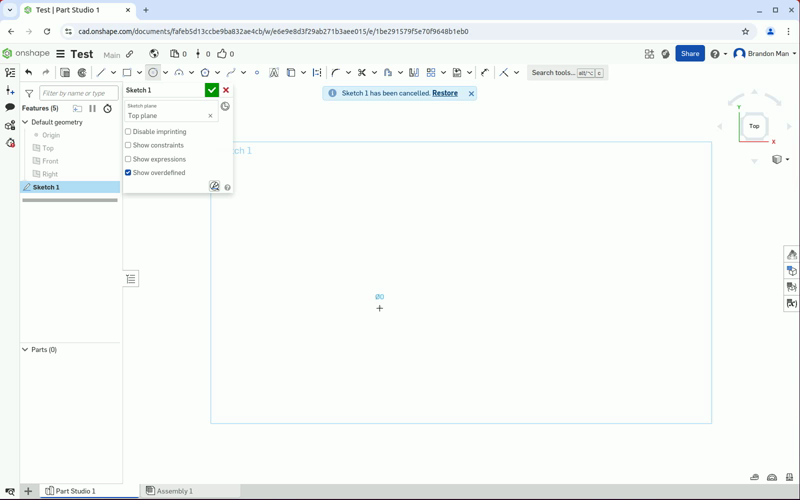
mouse_move(411, 307)
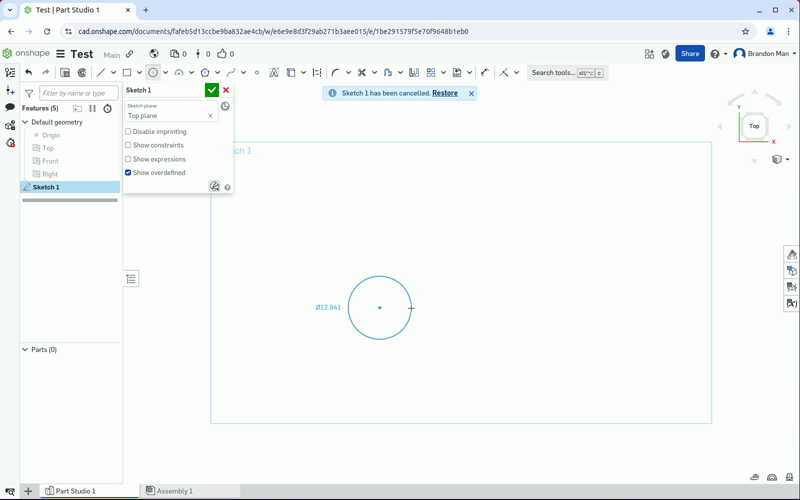
click(411, 307)
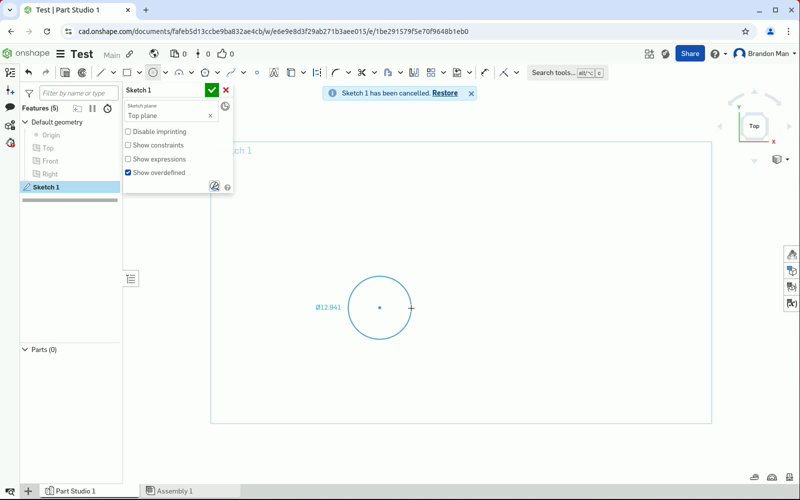
key(esc)
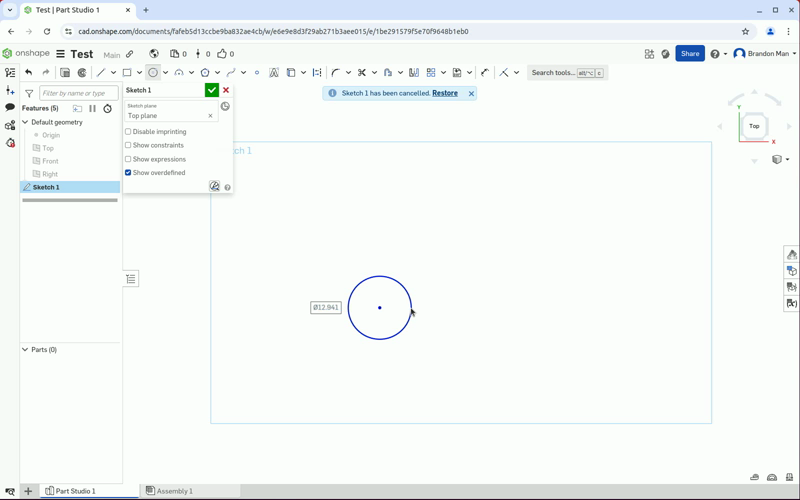
key(c)
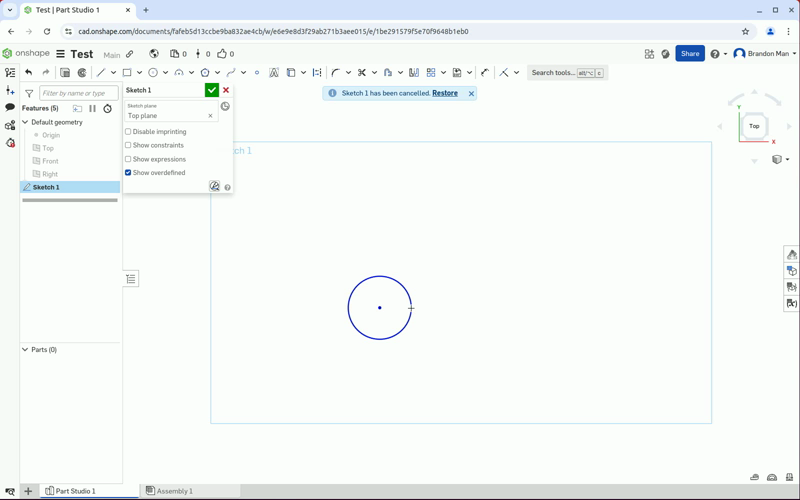
key_down(shift)
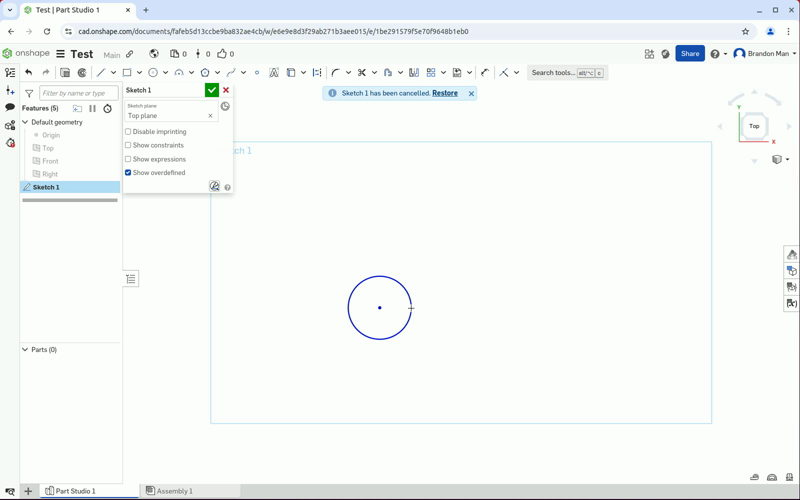
mouse_move(379, 307)
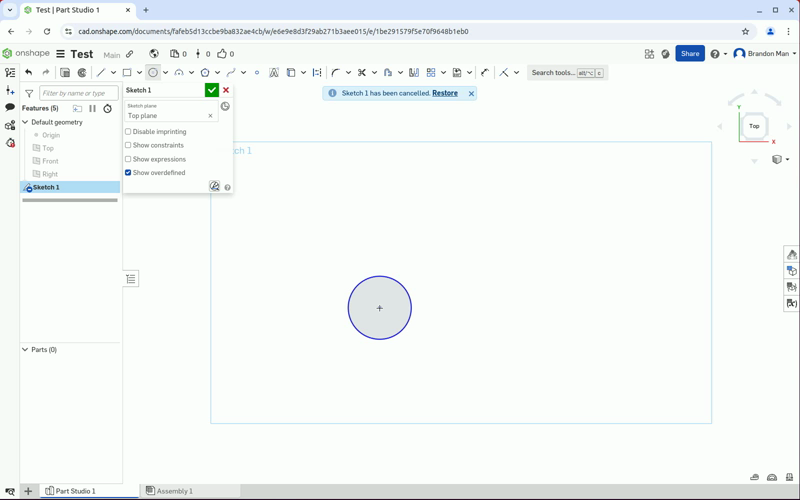
click(379, 307)
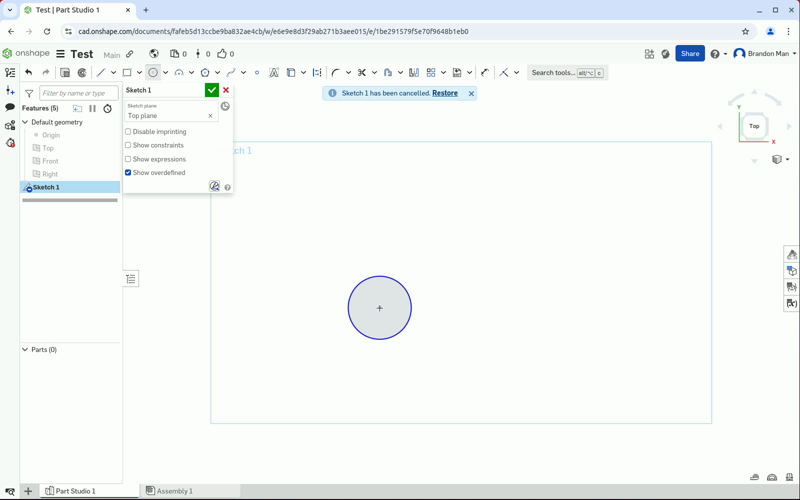
key_up(shift)
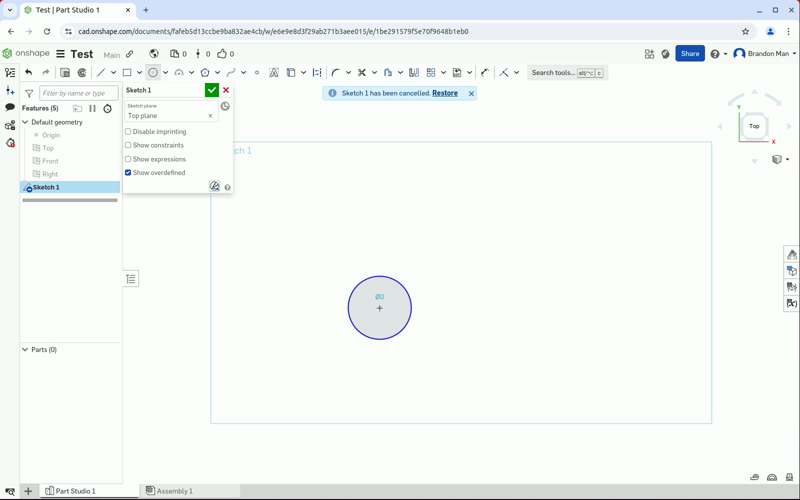
mouse_move(406, 307)
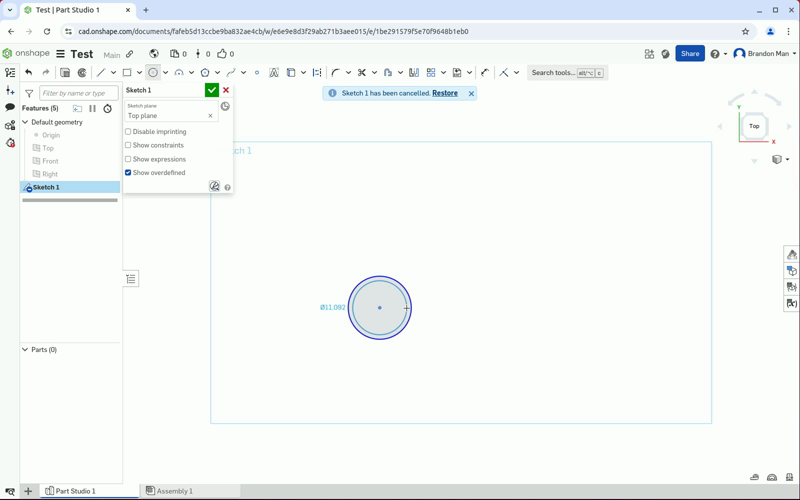
scroll(6)
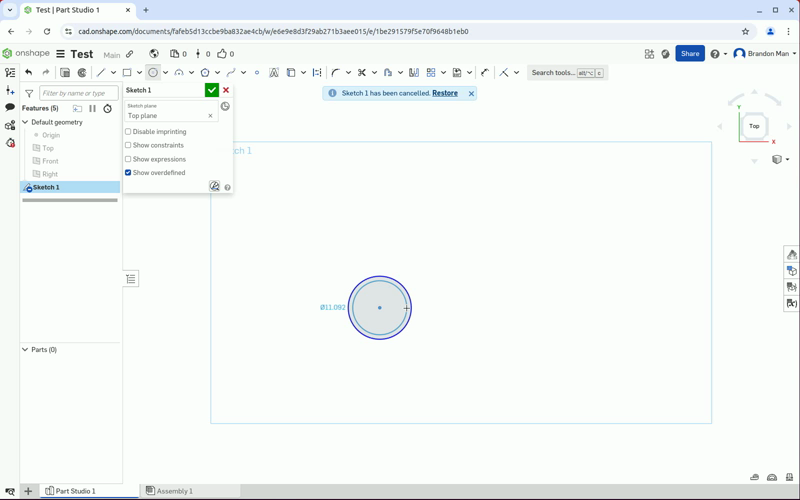
scroll(6)
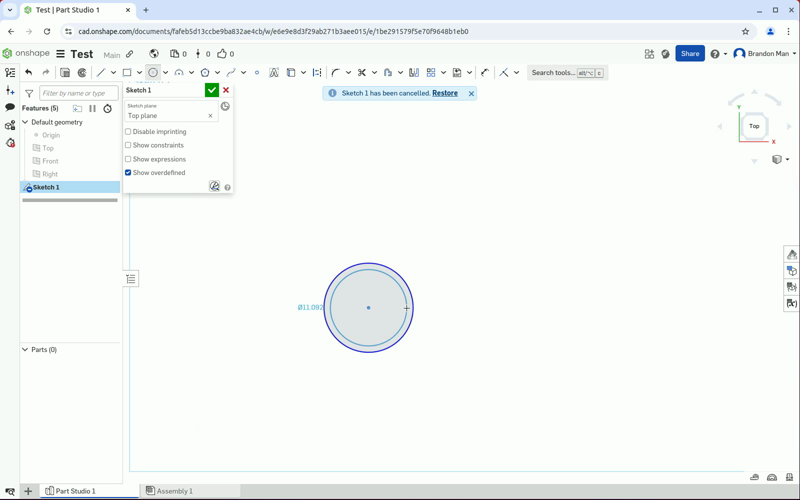
scroll(6)
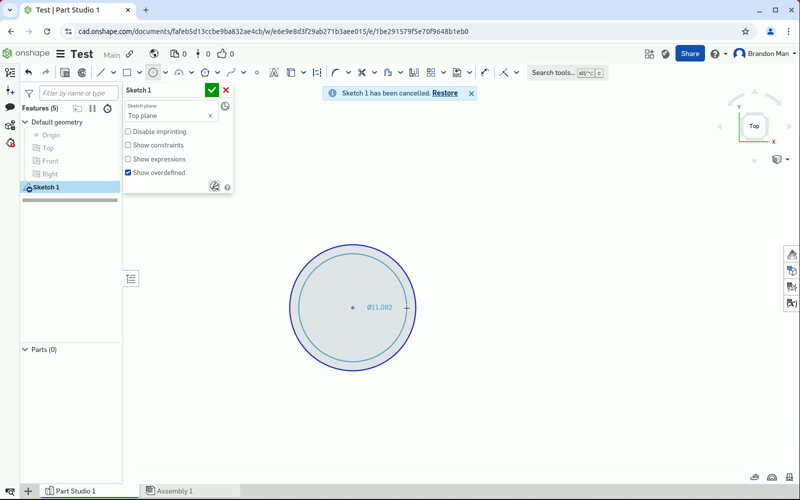
scroll(6)
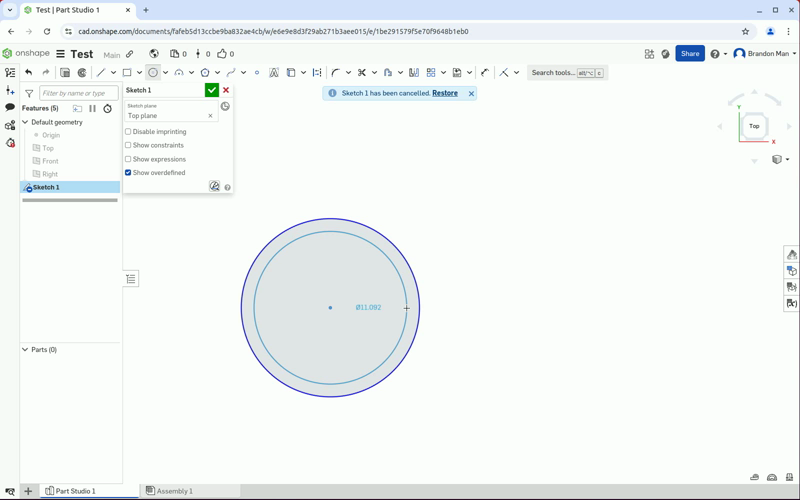
scroll(6)
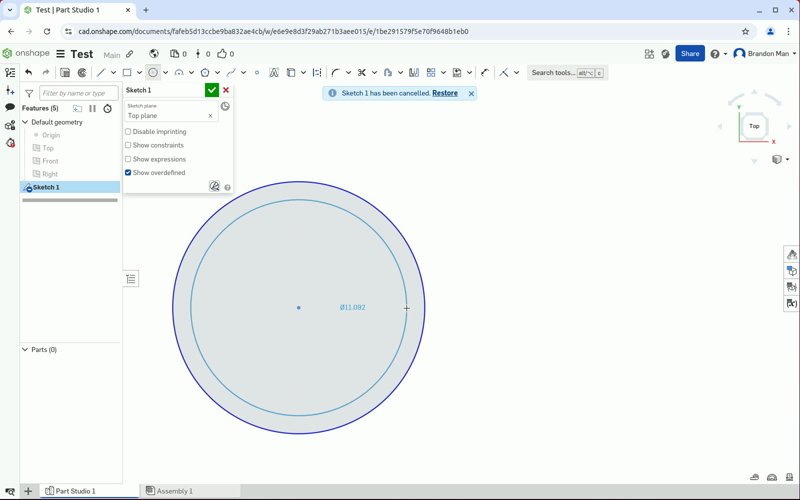
scroll(6)
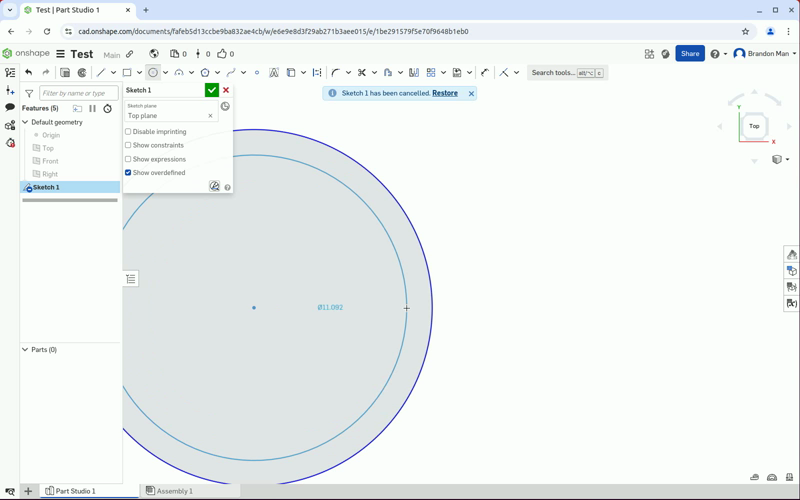
scroll(6)
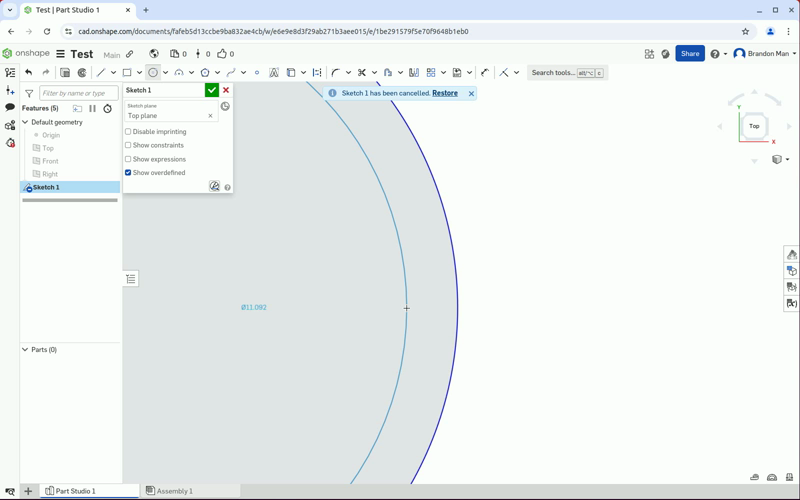
click(406, 307)
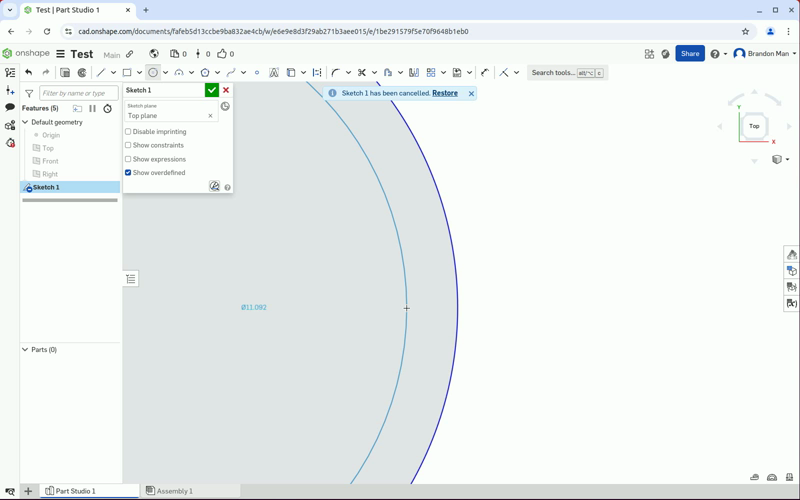
scroll(-6)
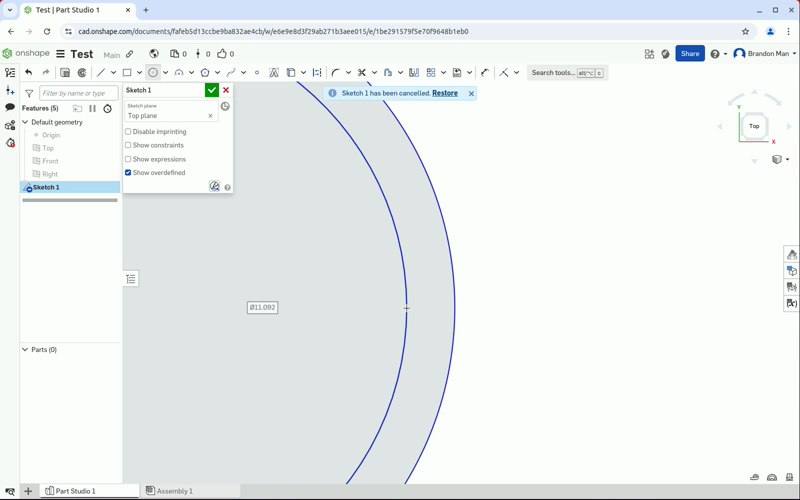
scroll(-6)
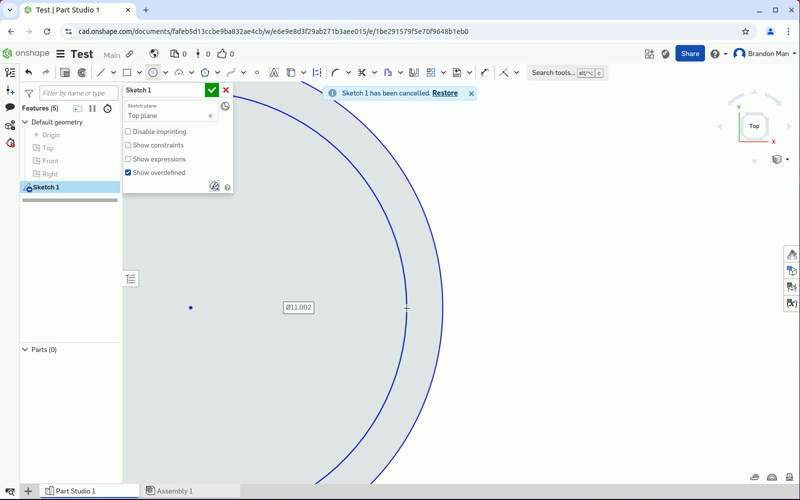
scroll(-6)
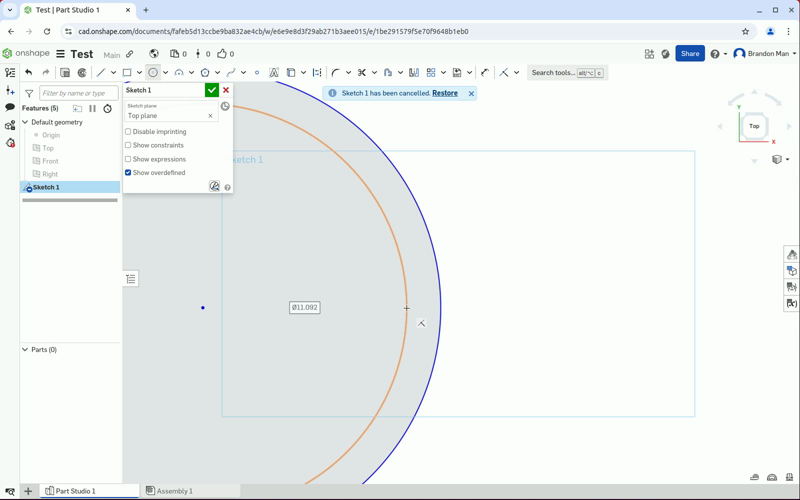
scroll(-6)
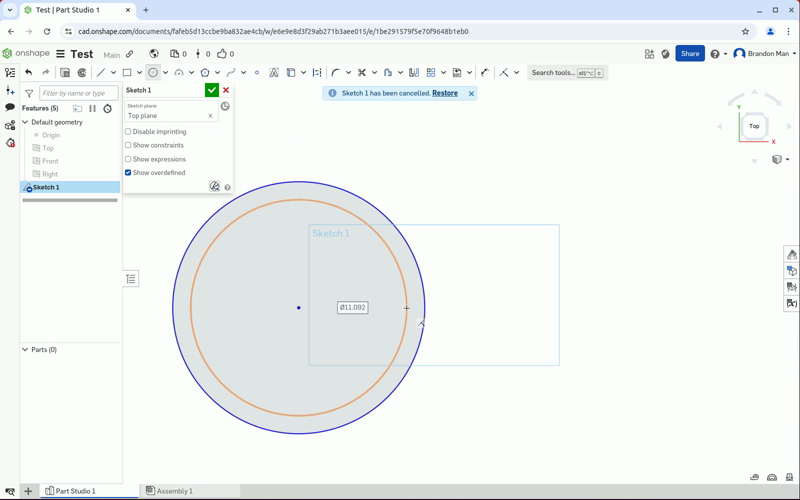
scroll(-6)
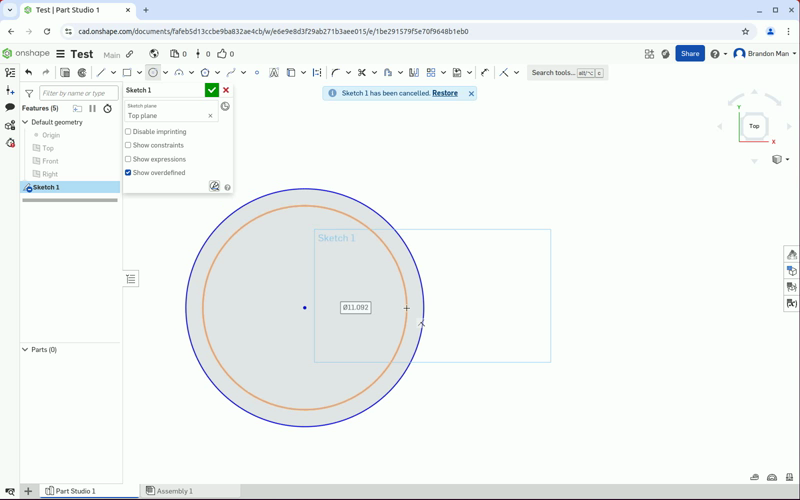
scroll(-6)
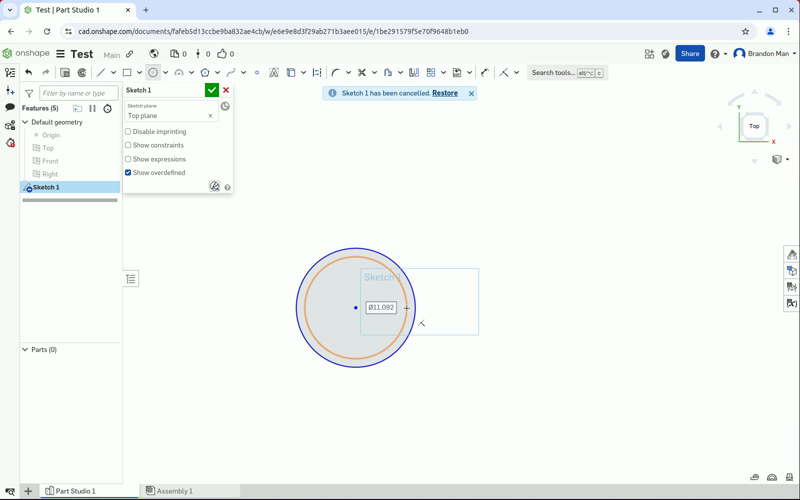
scroll(-6)
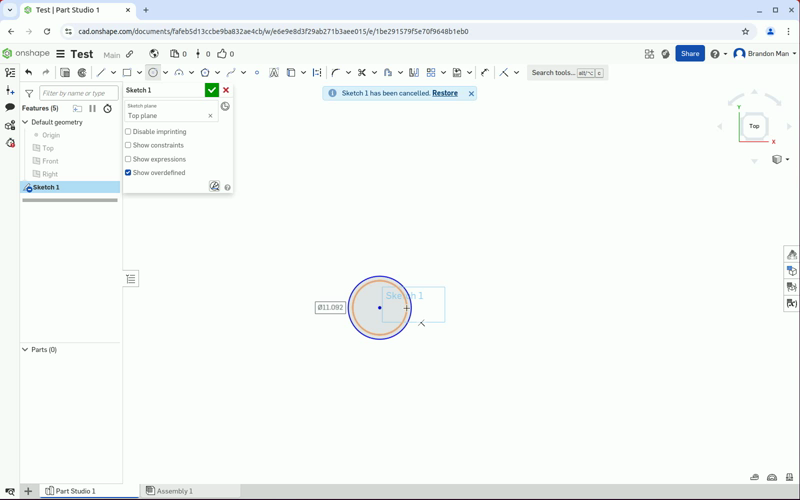
key(esc)
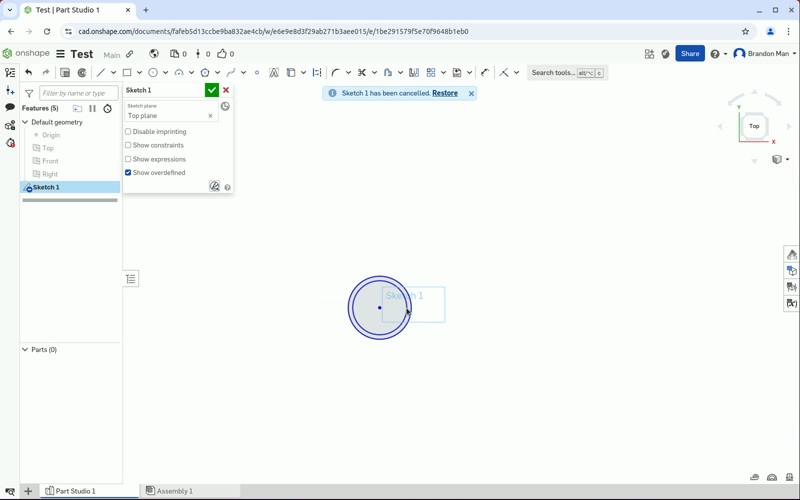
mouse_move(391, 281)
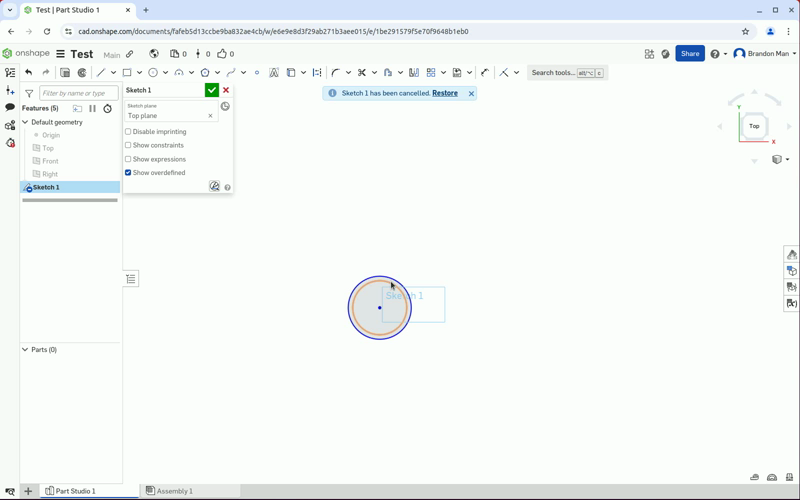
scroll(6)
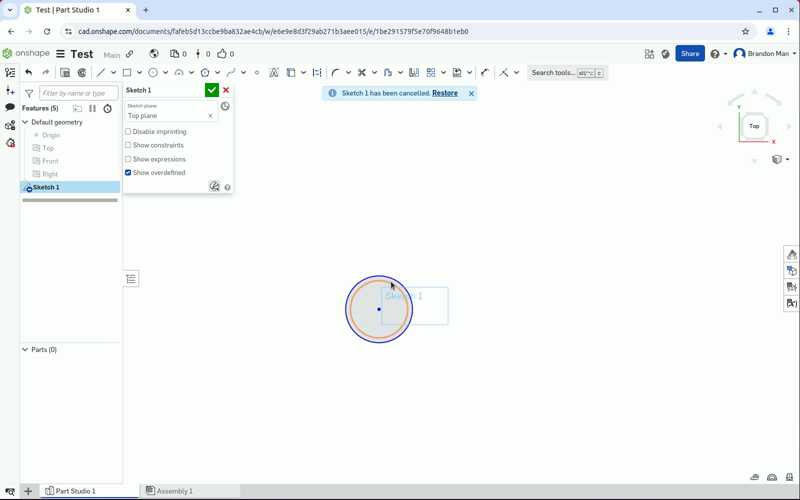
scroll(6)
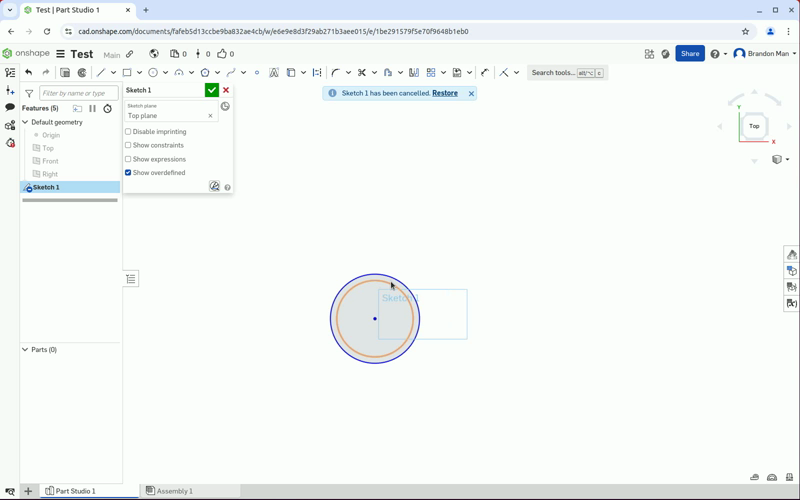
scroll(6)
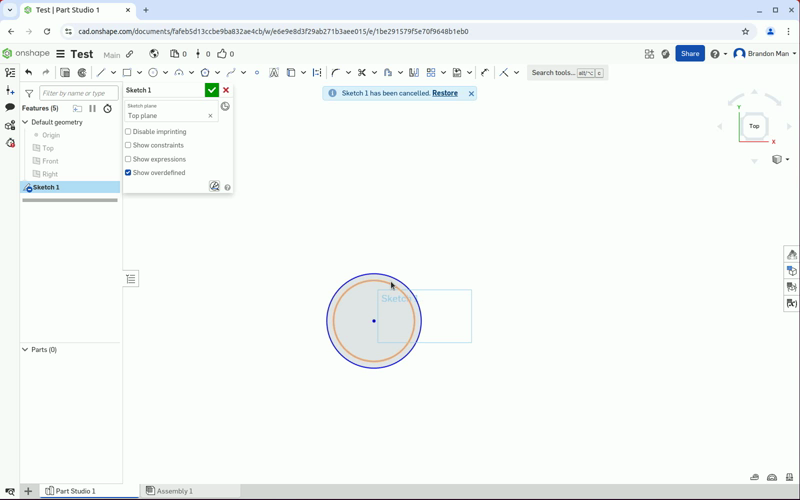
scroll(6)
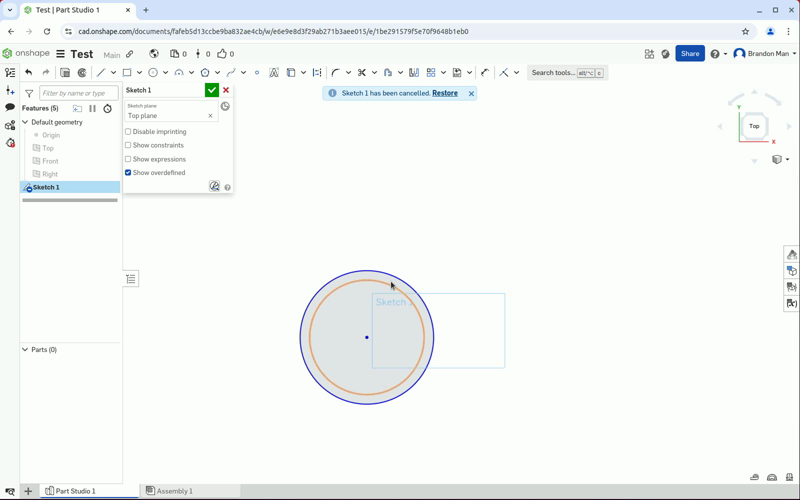
scroll(6)
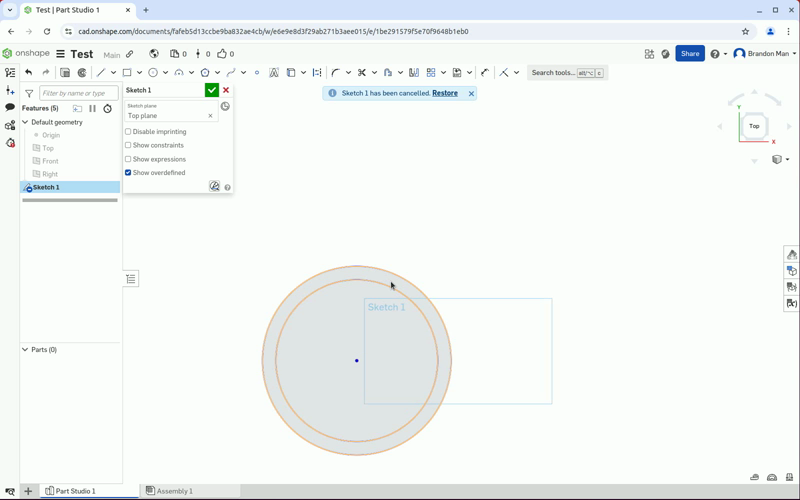
scroll(6)
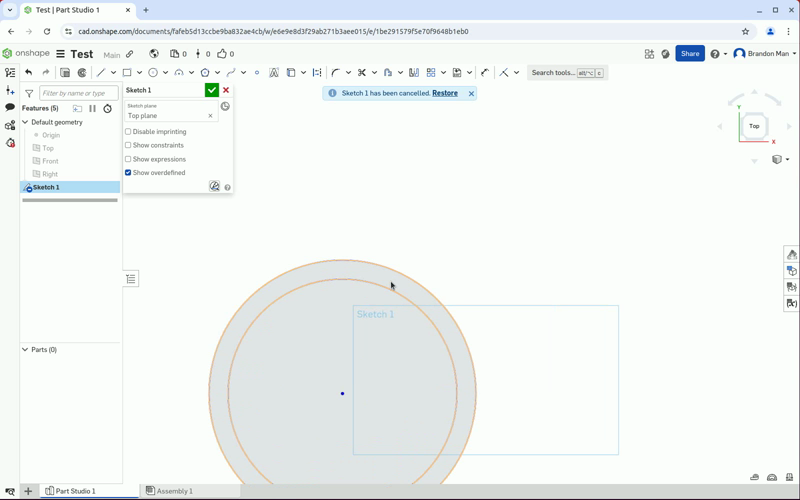
scroll(6)
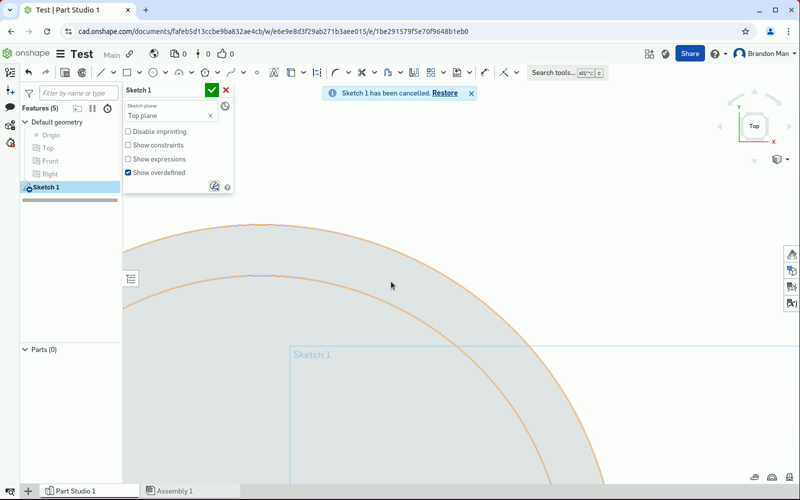
click(391, 281)
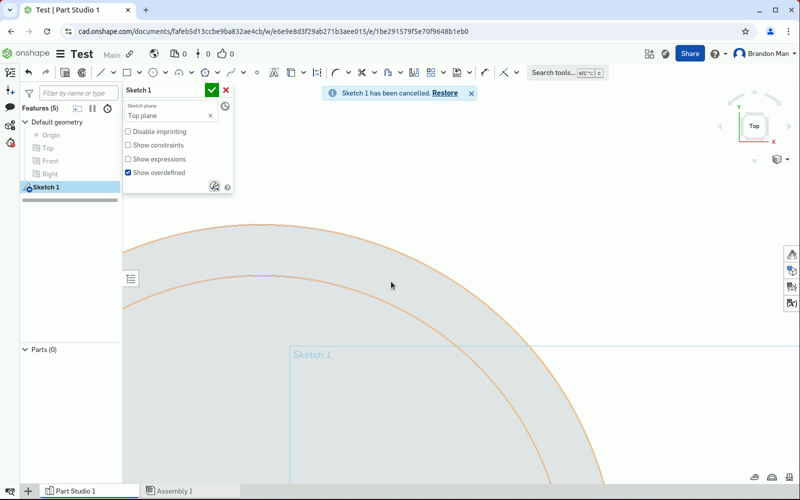
scroll(-6)
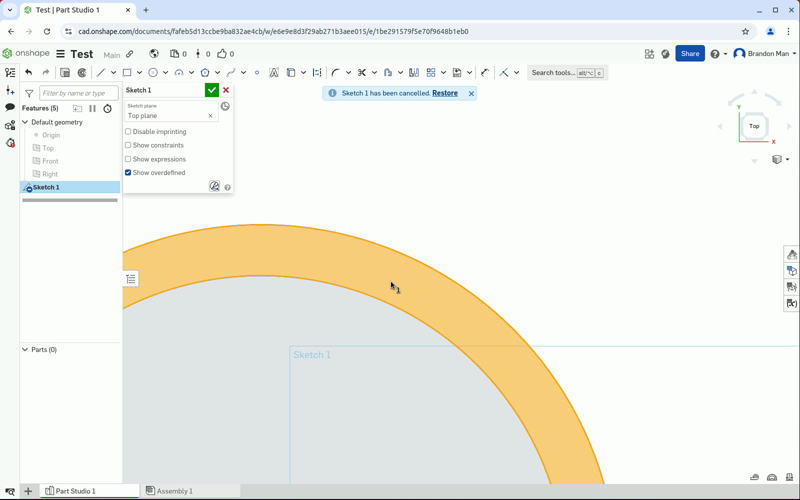
scroll(-6)
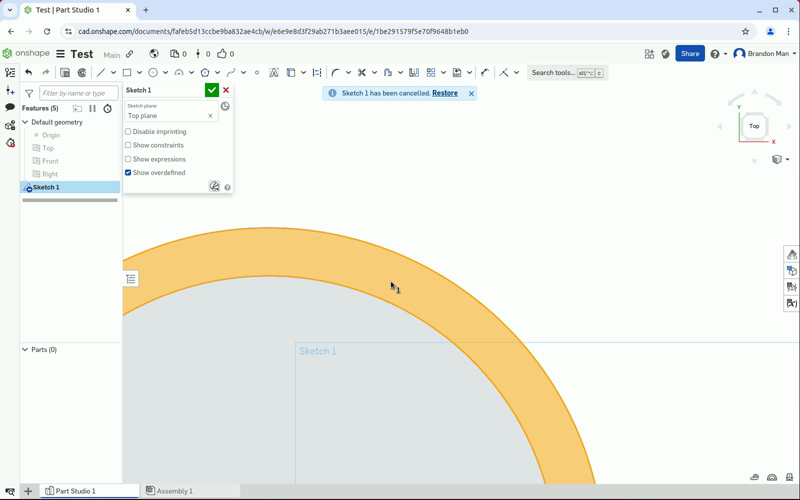
scroll(-6)
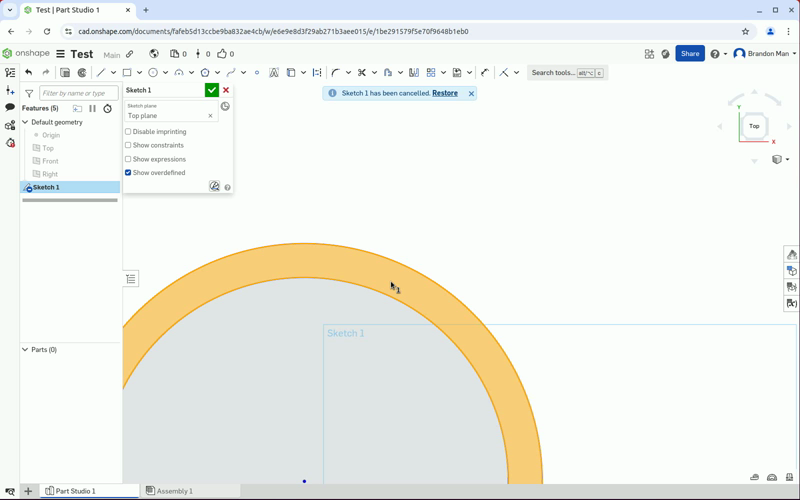
scroll(-6)
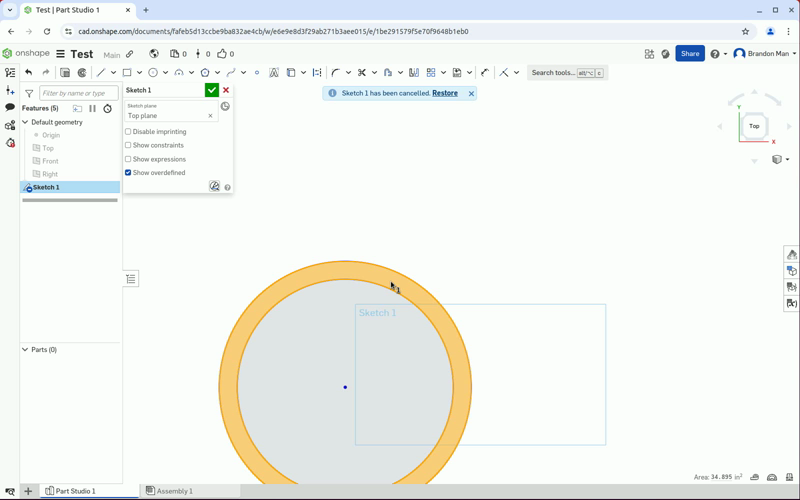
scroll(-6)
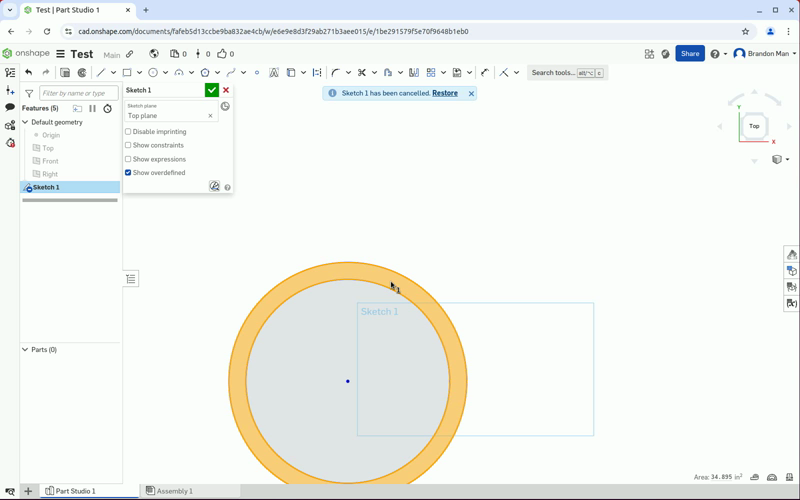
scroll(-6)
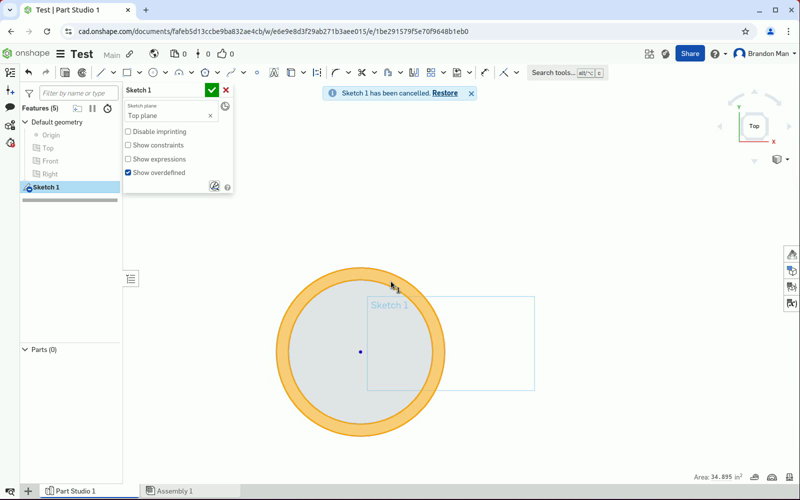
scroll(-6)
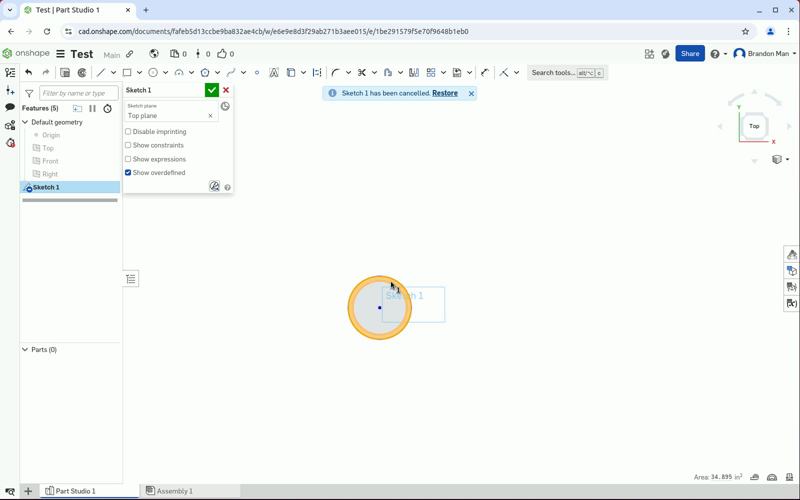
mouse_move(73, 352)
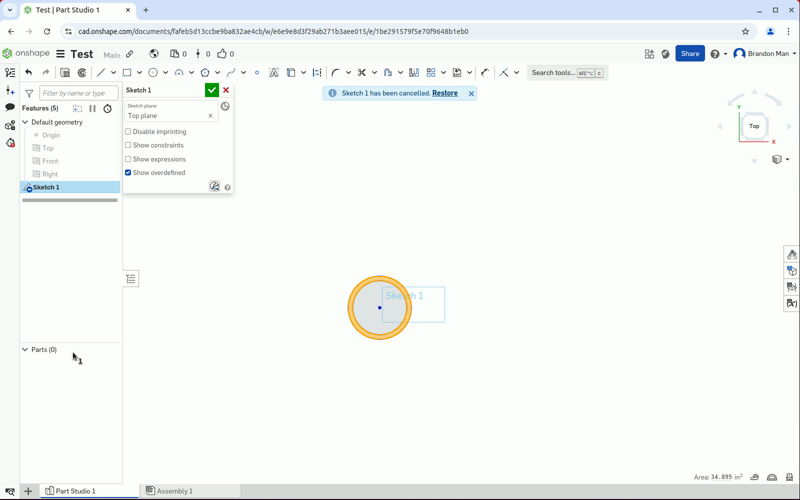
key(shift+y)
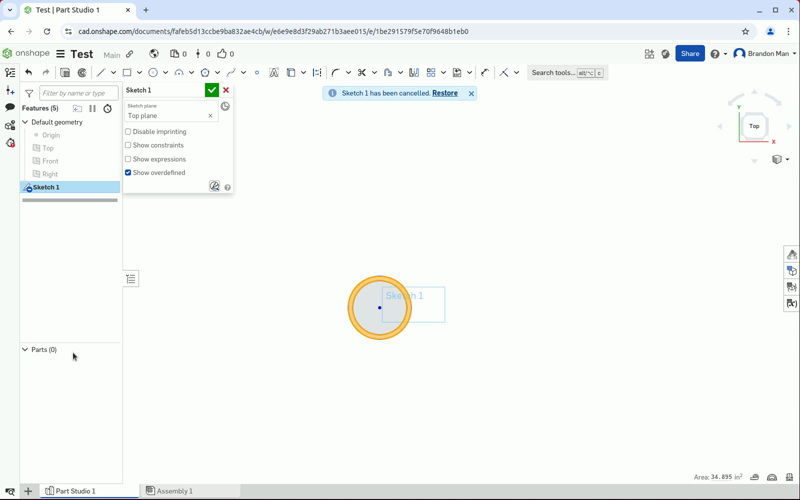
key(shift+e)
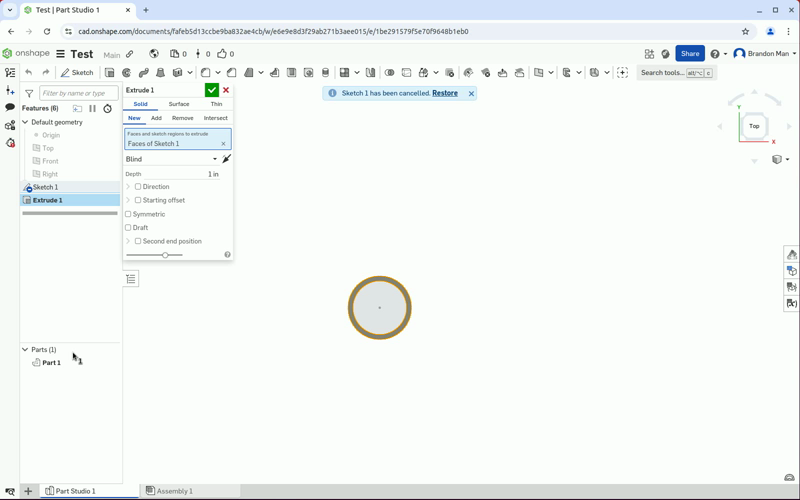
mouse_move(143, 106)
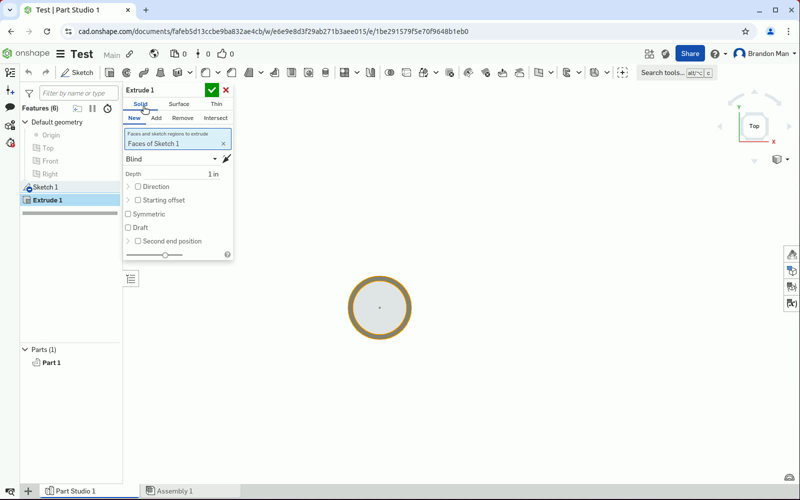
click(143, 106)
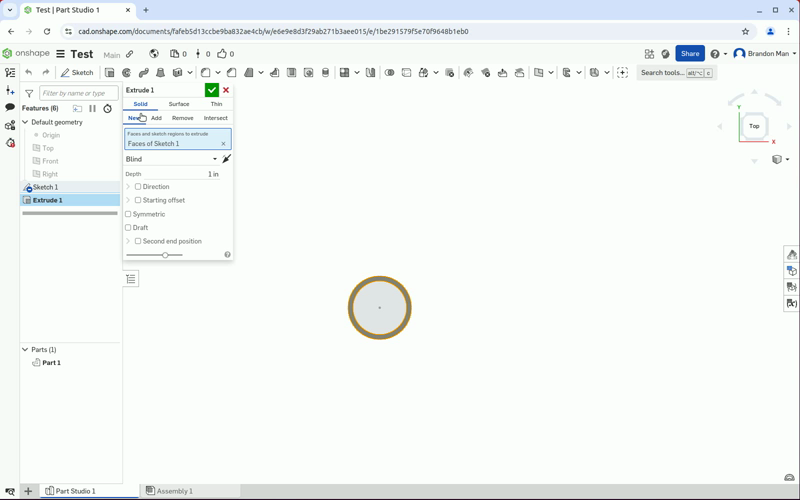
mouse_move(137, 120)
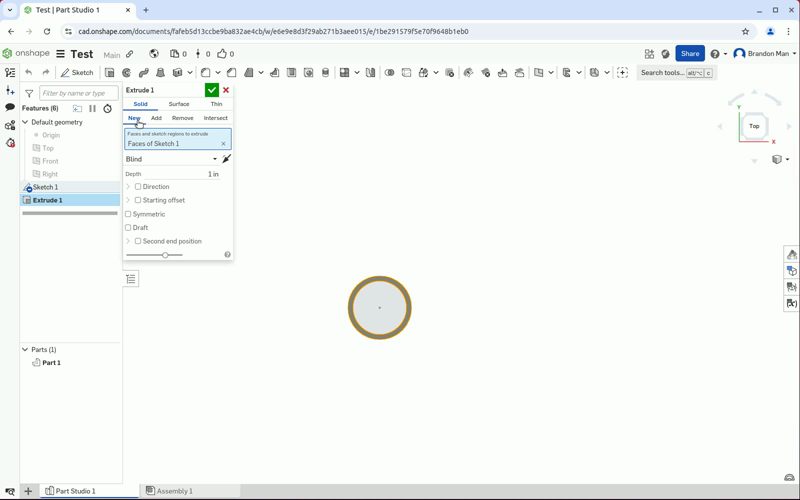
click(137, 120)
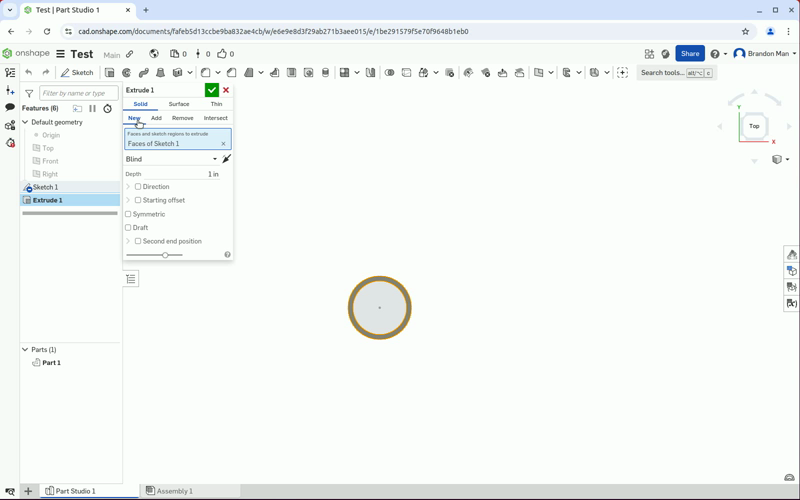
key(tab, 4)
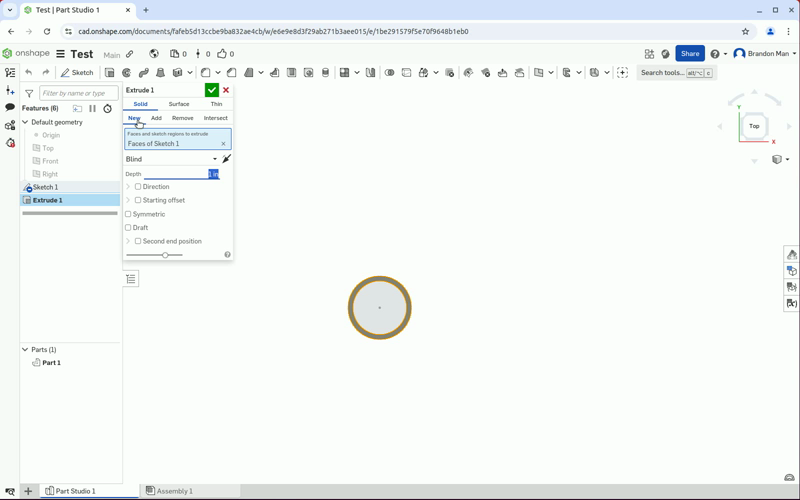
text(1.204)
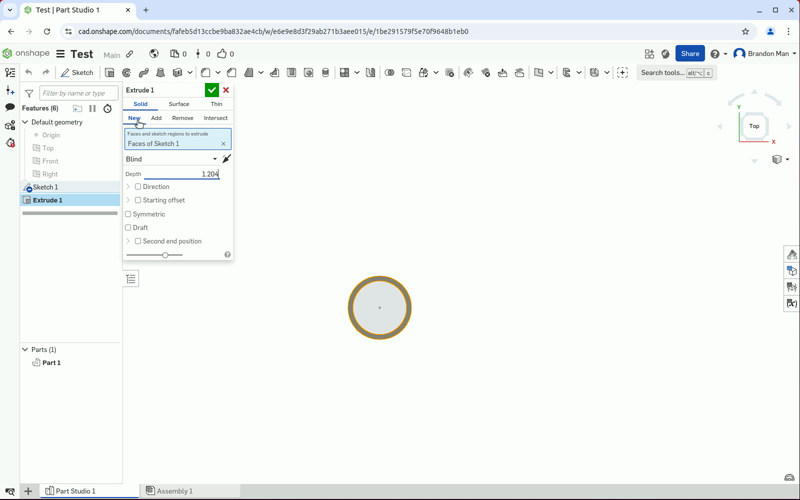
key(enter)
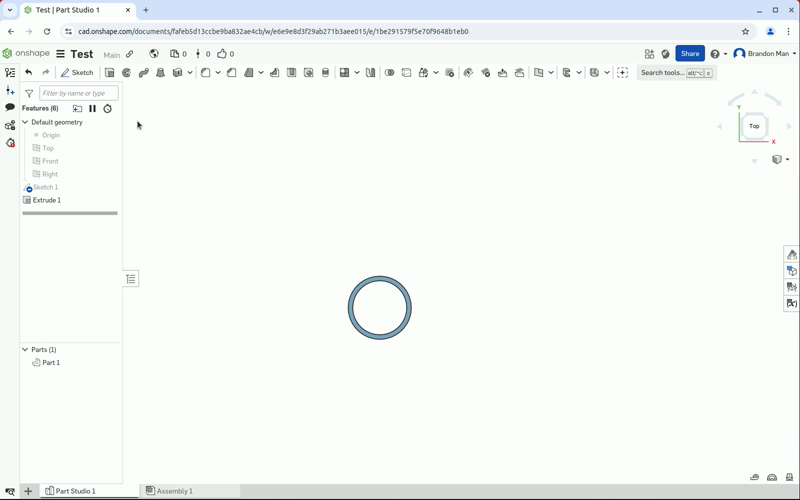
key(shift+h)
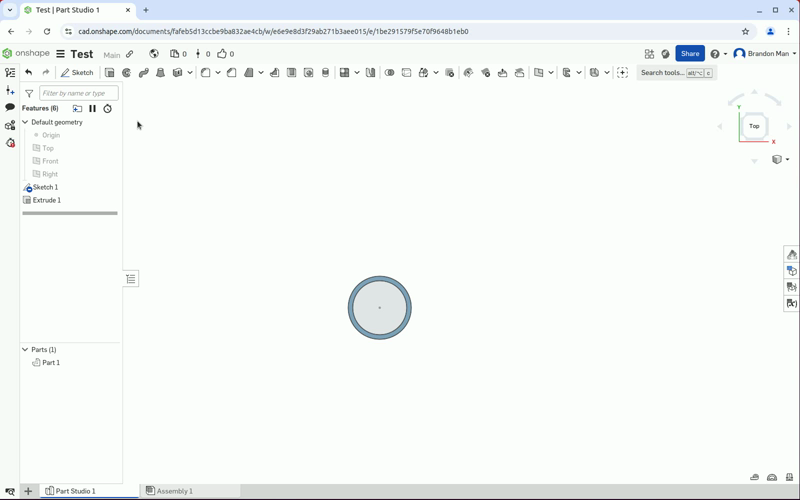
key(shift+h)
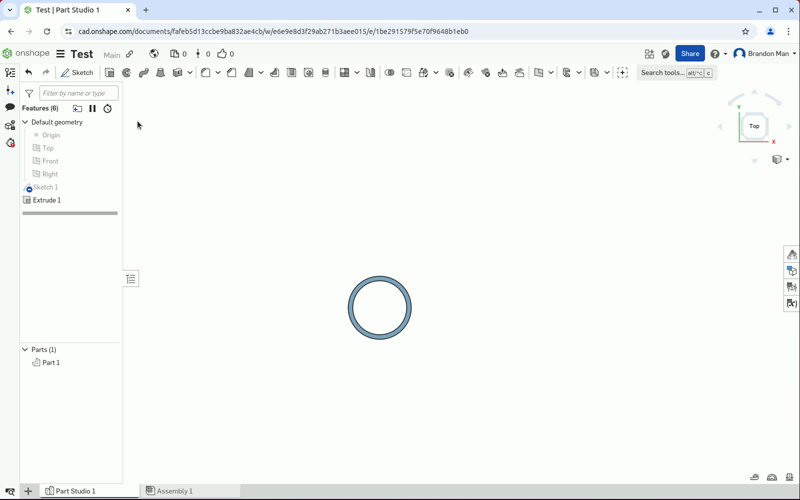
mouse_move(73, 189)
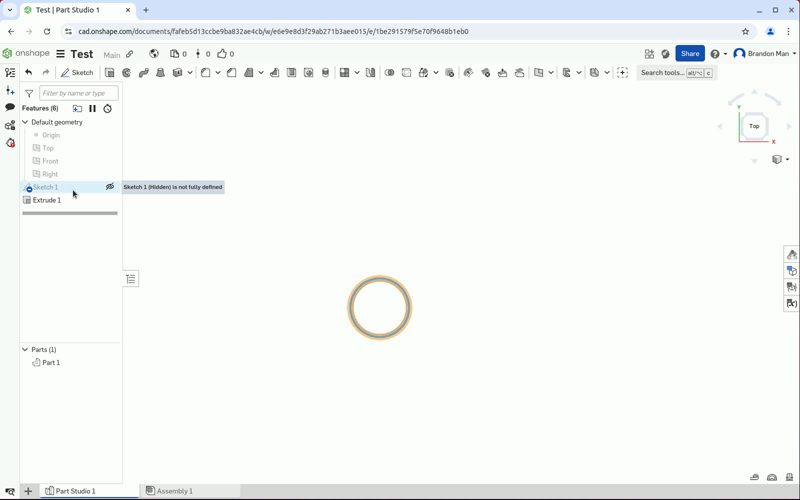
click(73, 189)
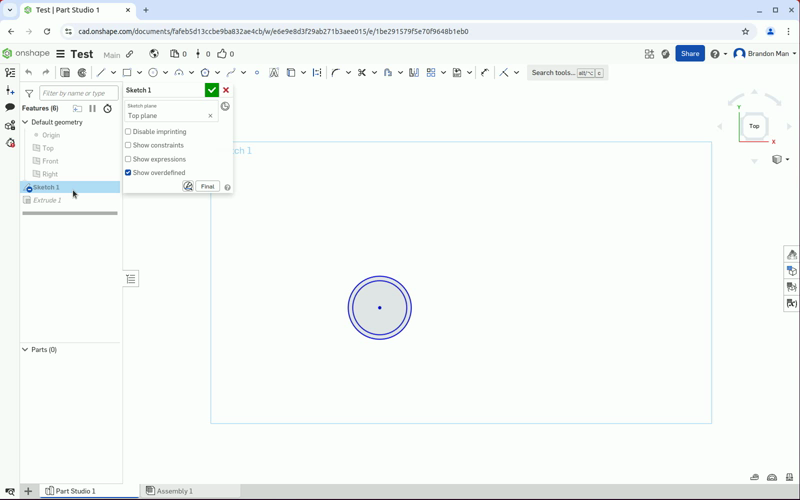
mouse_move(229, 92)
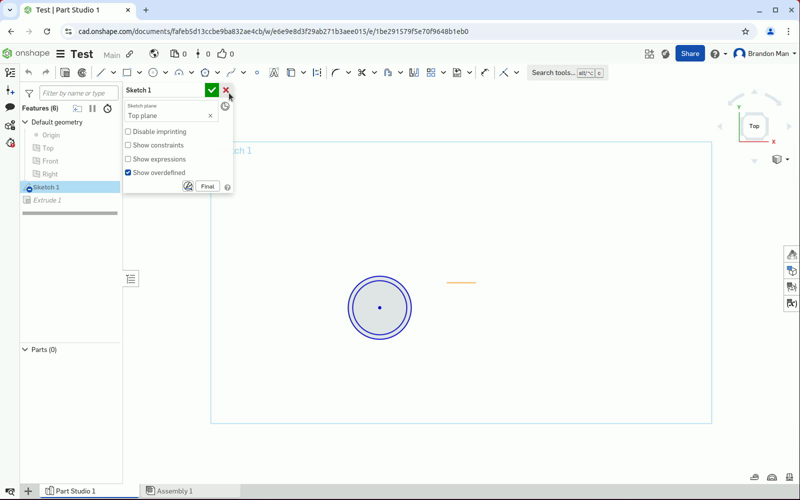
click(229, 92)
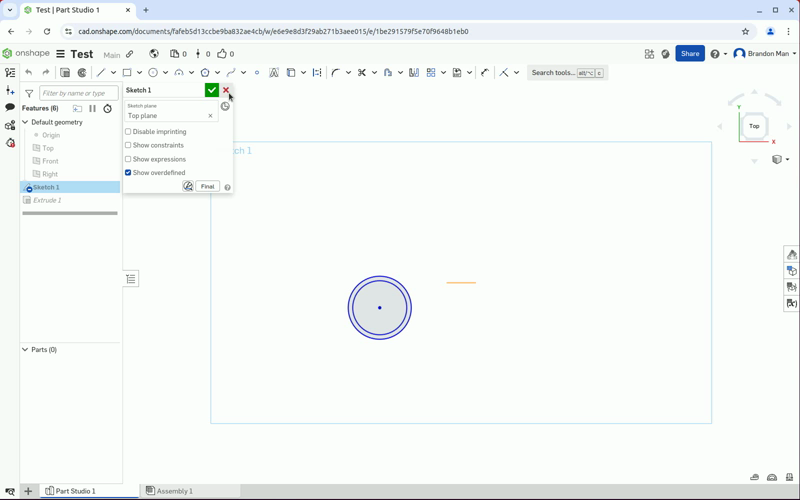
key(shift+s)
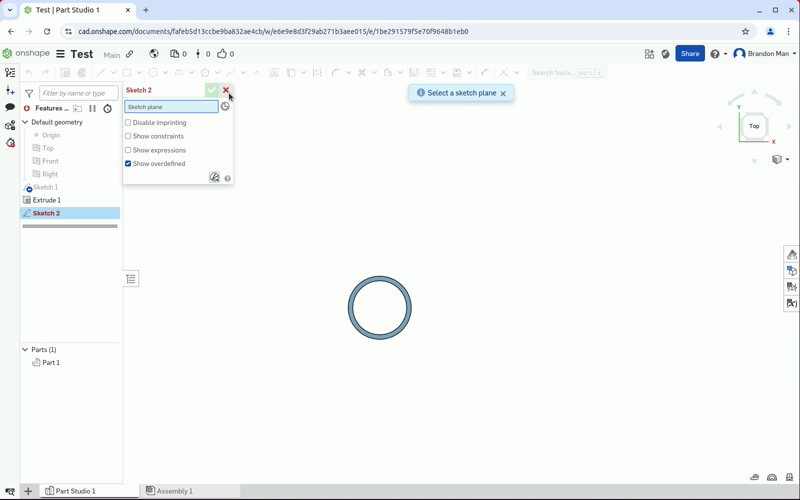
mouse_move(73, 150)
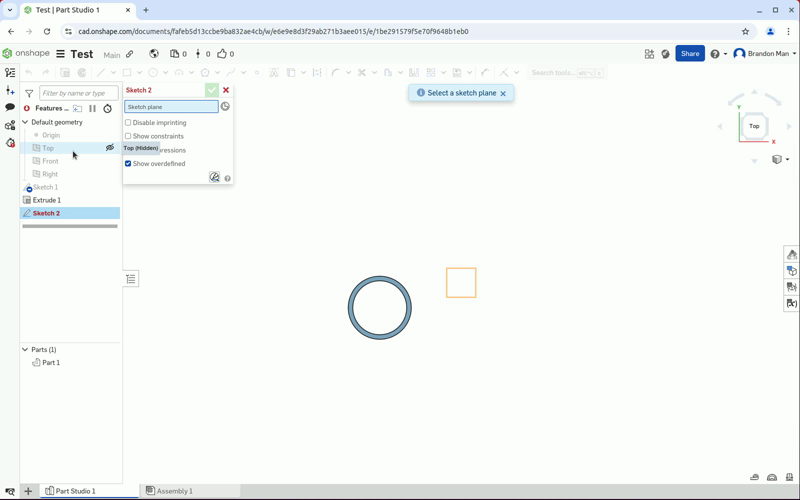
click(73, 150)
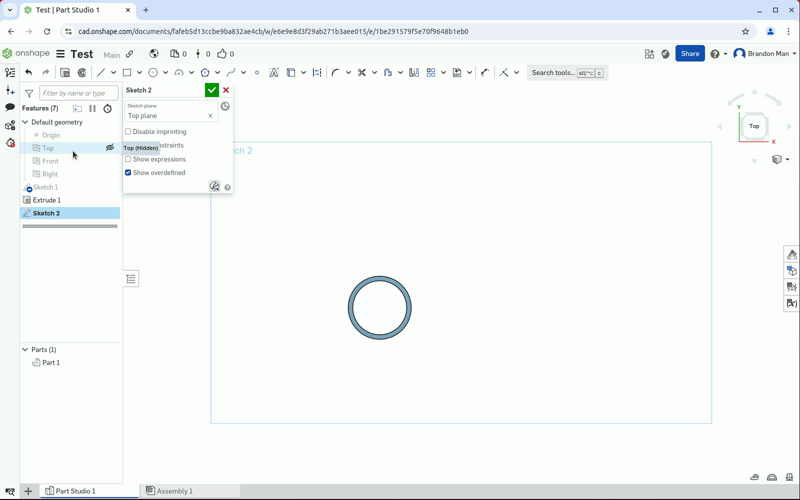
mouse_move(73, 352)
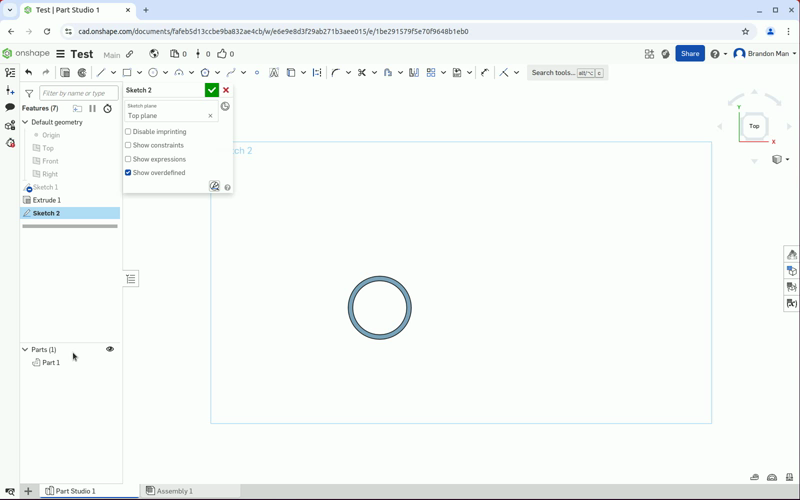
key(y)
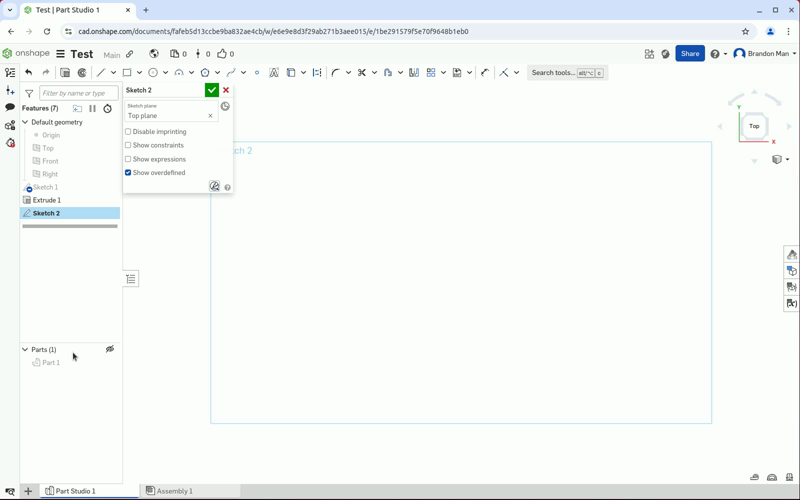
key(c)
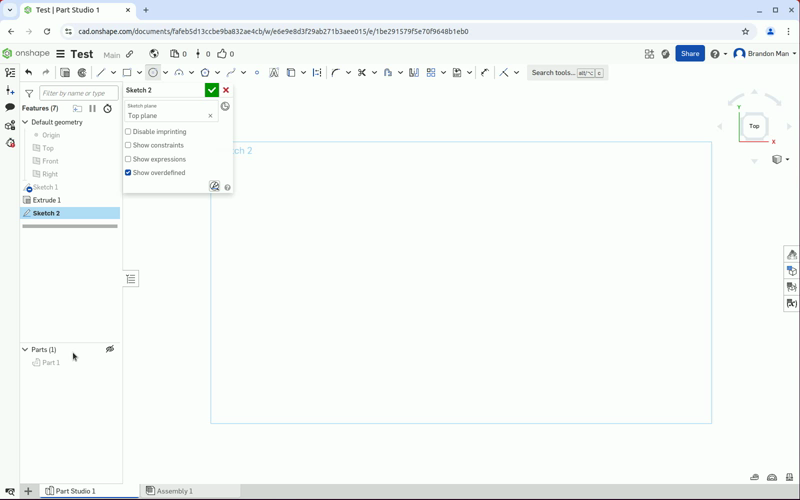
key_down(shift)
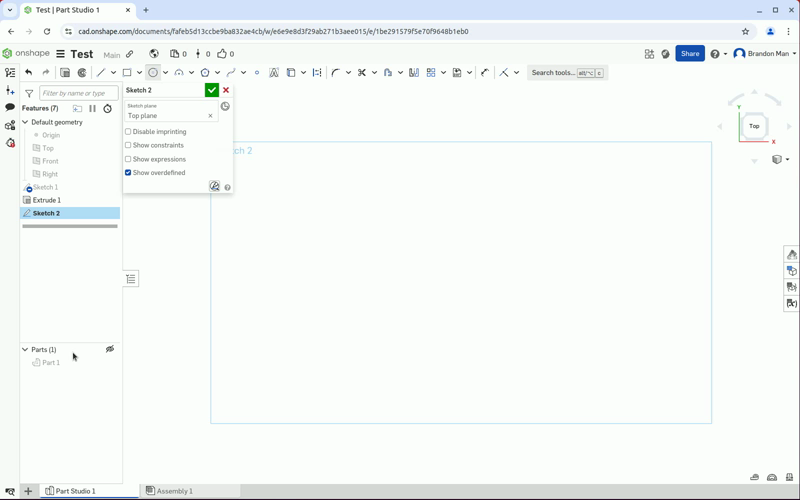
mouse_move(380, 307)
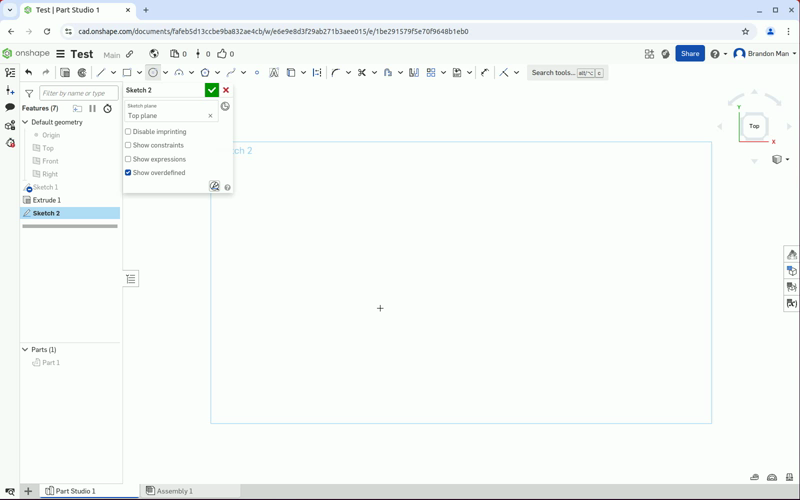
click(380, 307)
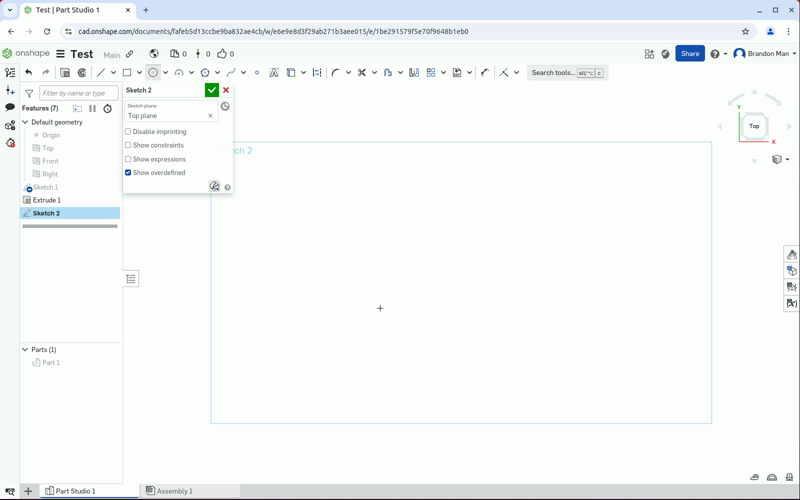
key_up(shift)
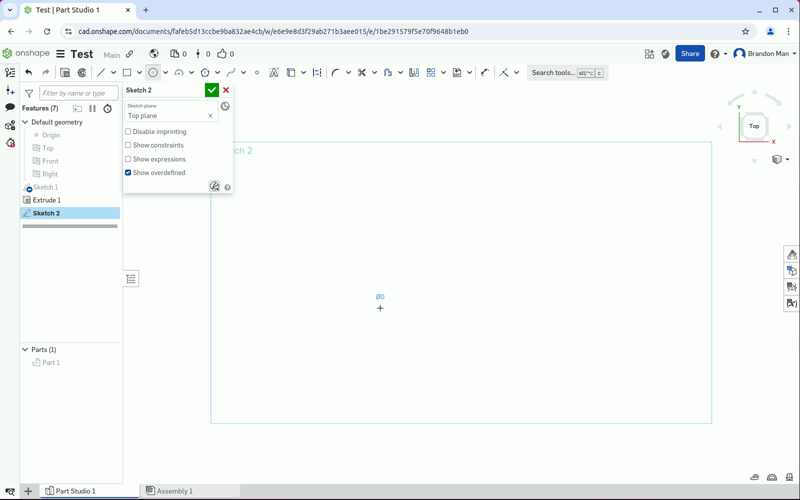
mouse_move(407, 307)
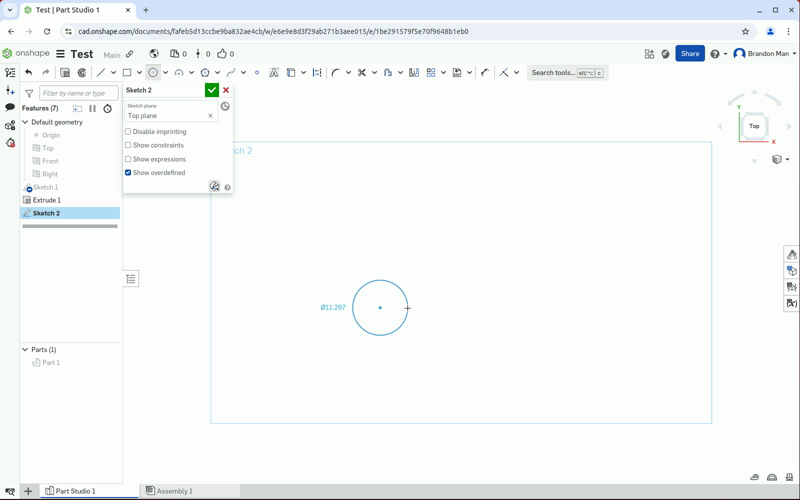
click(407, 307)
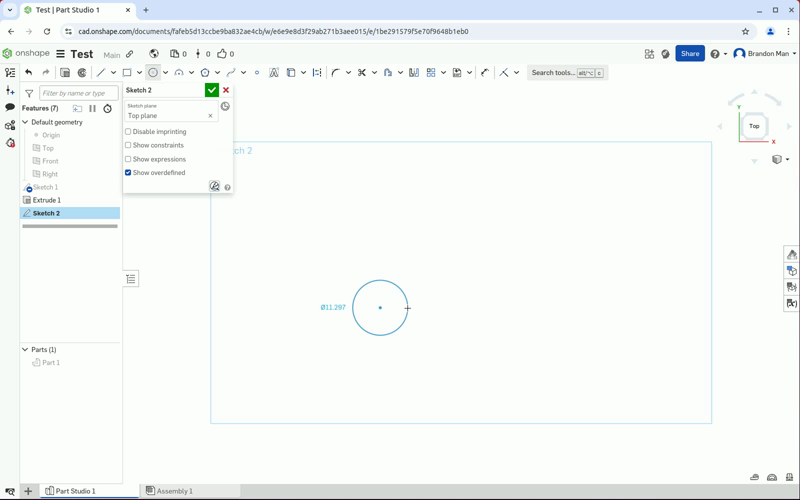
key(esc)
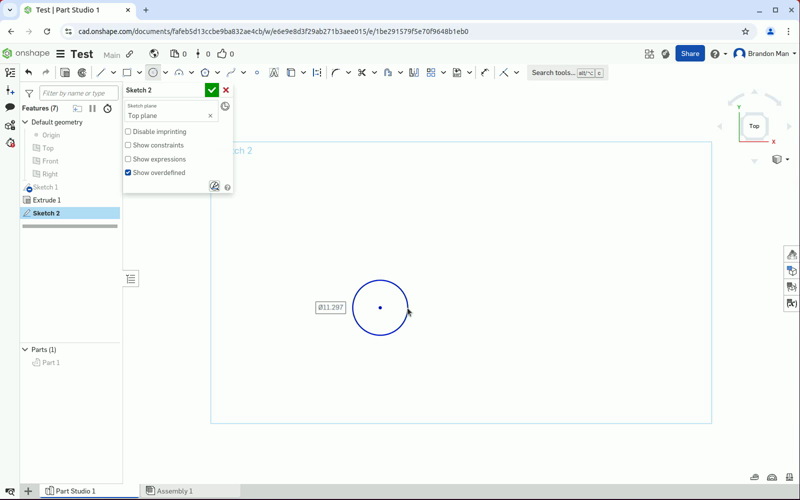
mouse_move(371, 288)
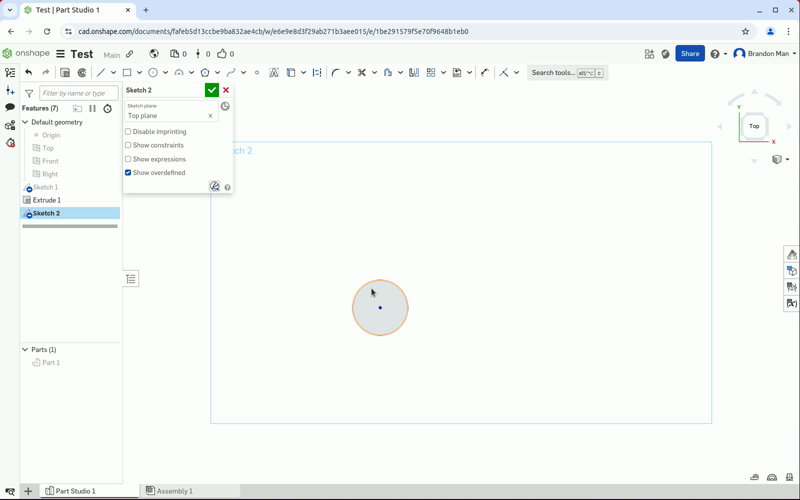
click(371, 288)
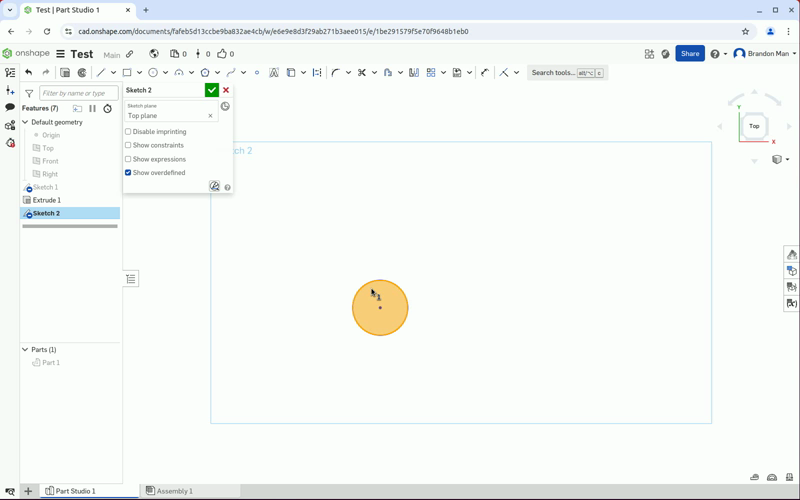
mouse_move(73, 352)
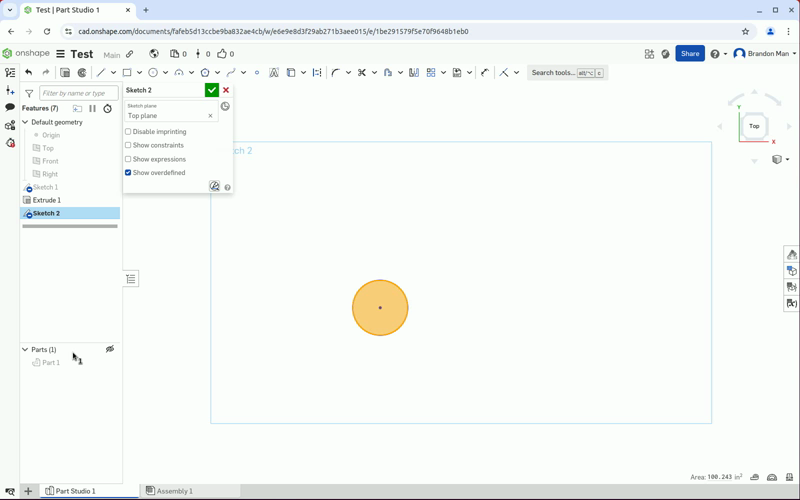
key(shift+y)
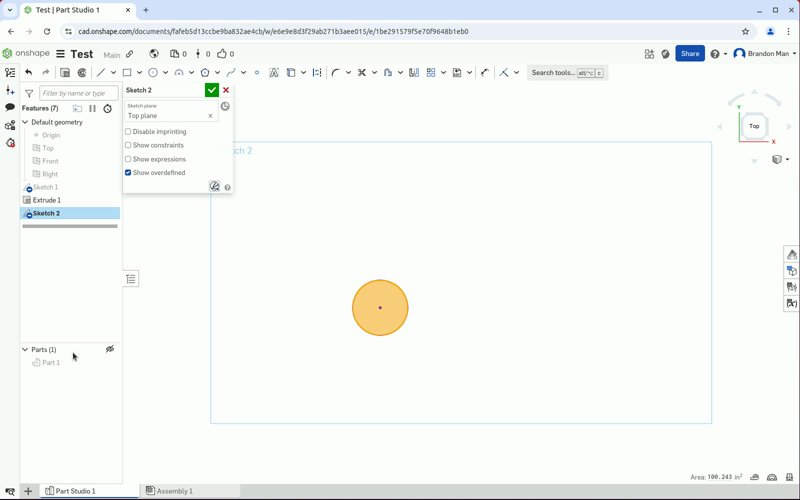
key(shift+e)
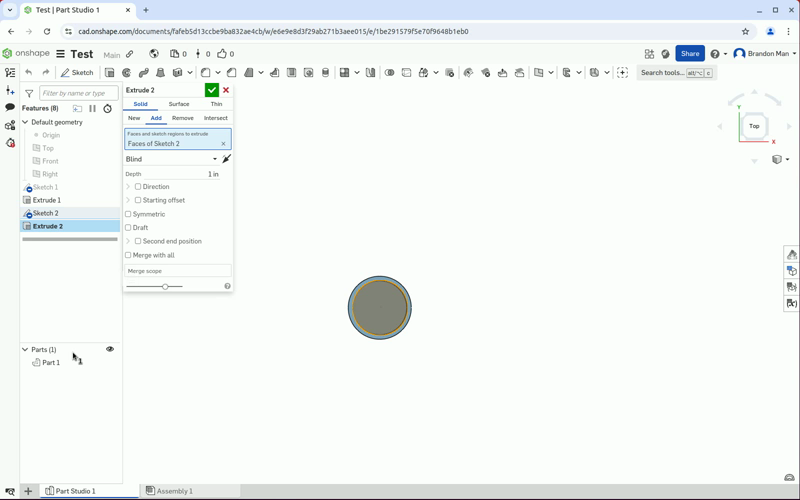
mouse_move(143, 106)
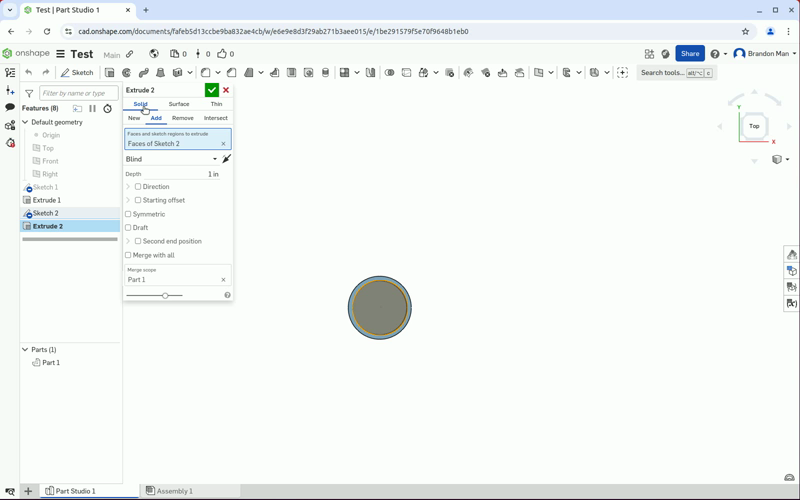
click(143, 106)
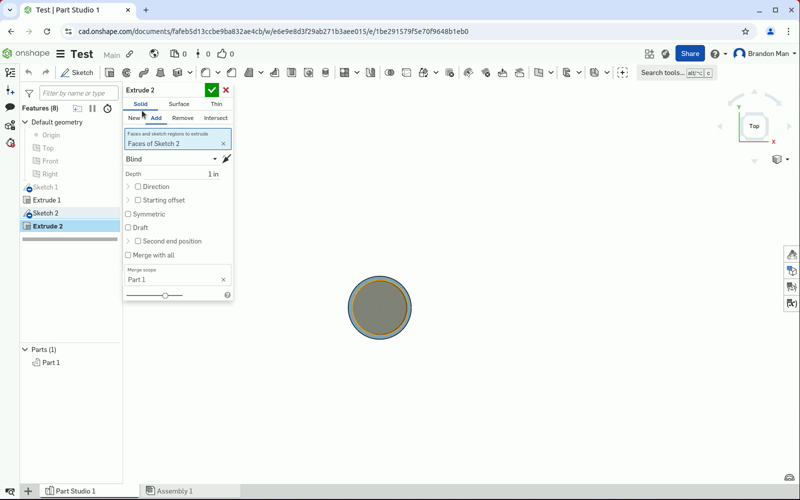
mouse_move(137, 120)
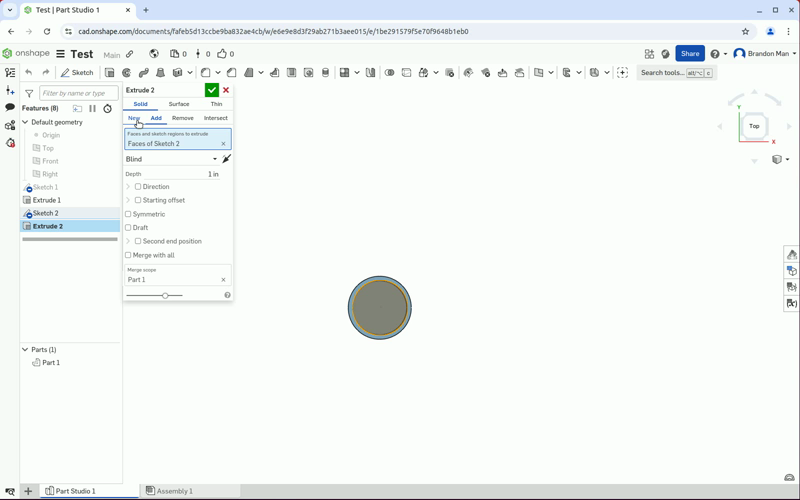
click(137, 120)
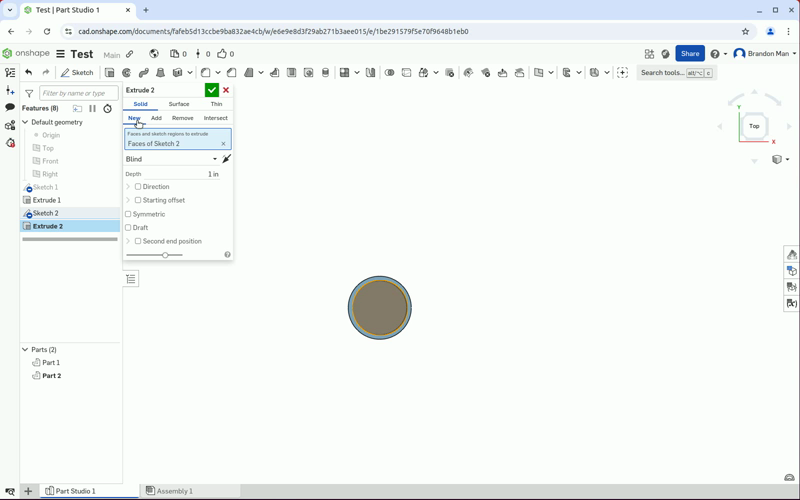
key(tab, 4)
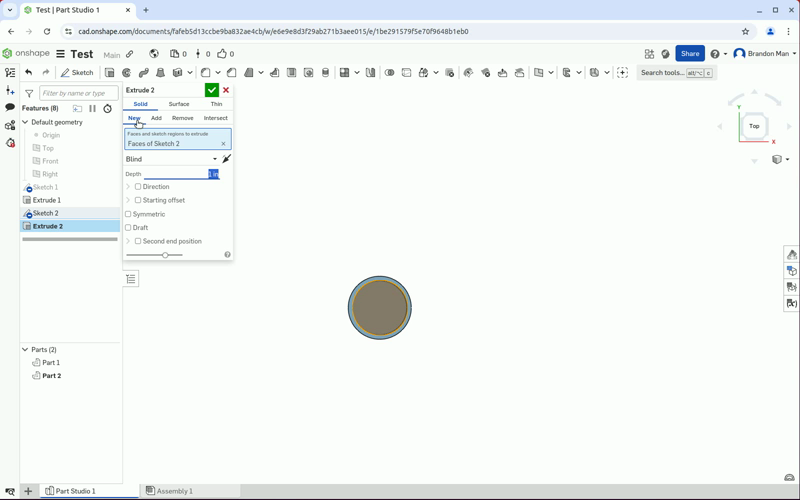
text(-0.963)
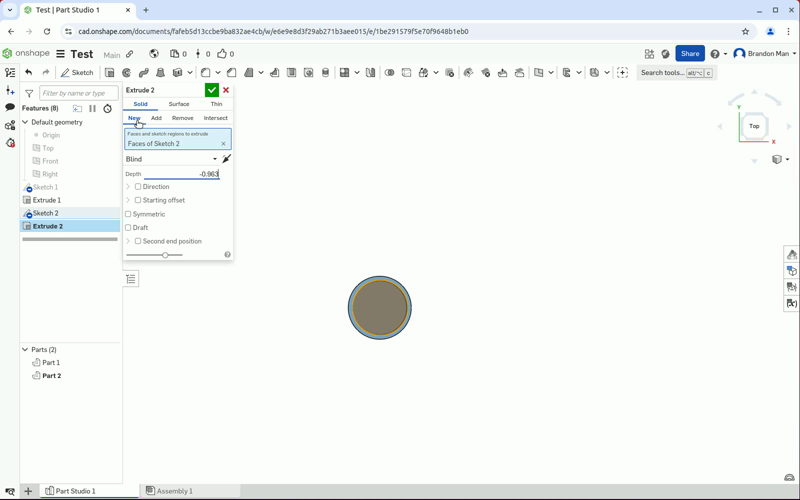
key(enter)
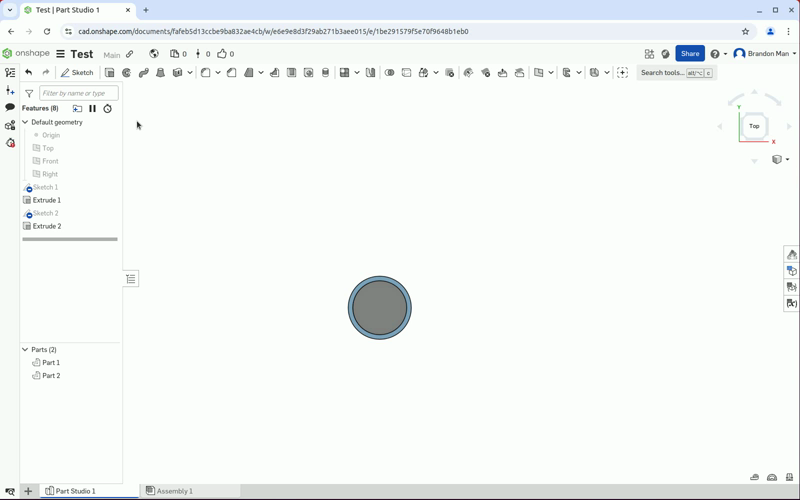
key(shift+h)
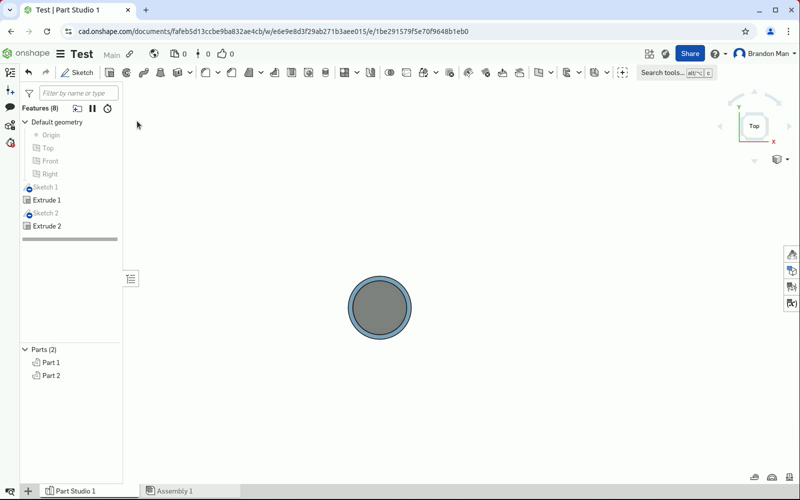
key(shift+h)
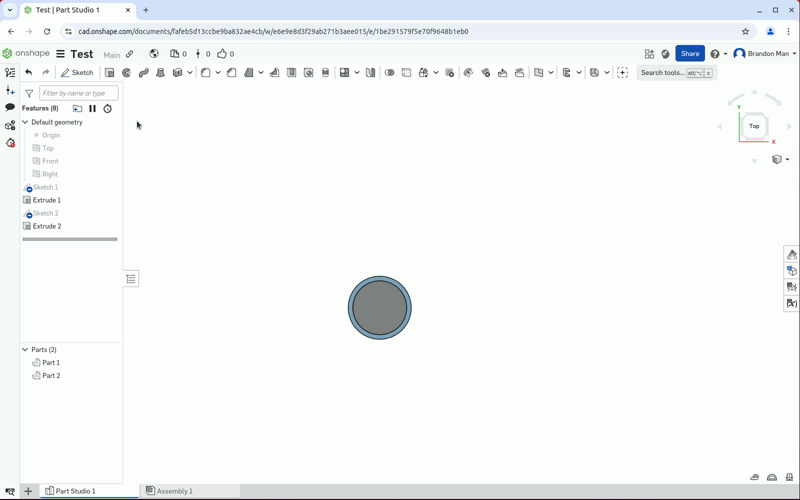
mouse_move(73, 189)
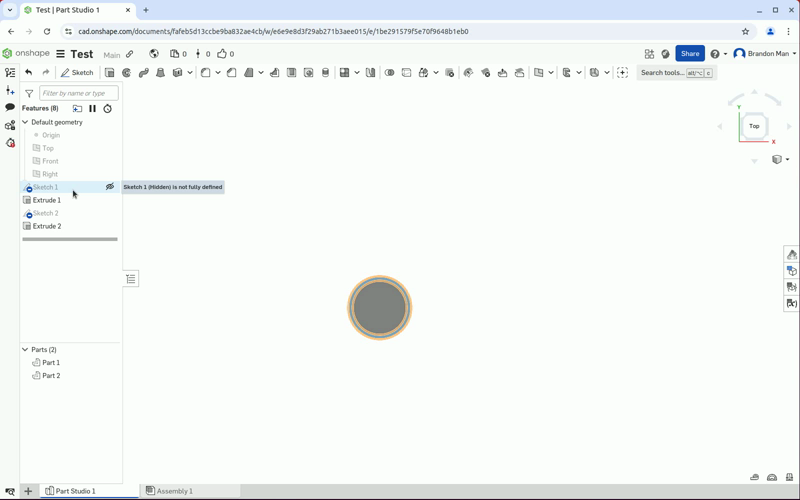
click(73, 189)
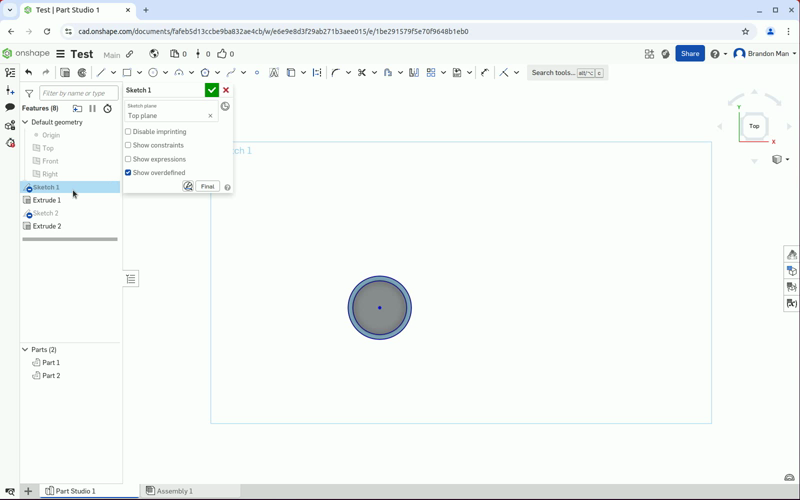
mouse_move(229, 92)
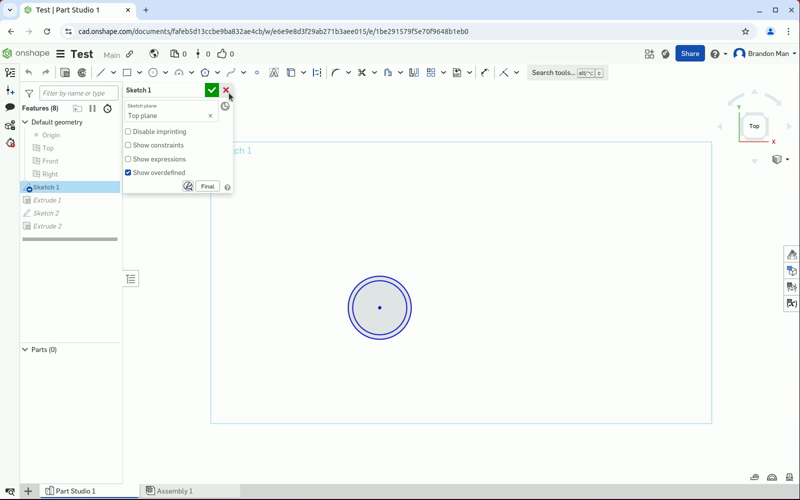
click(229, 92)
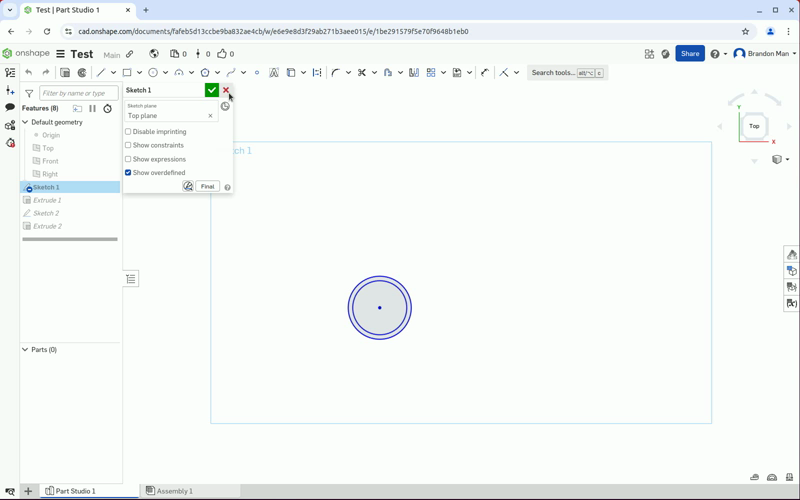
key(shift+s)
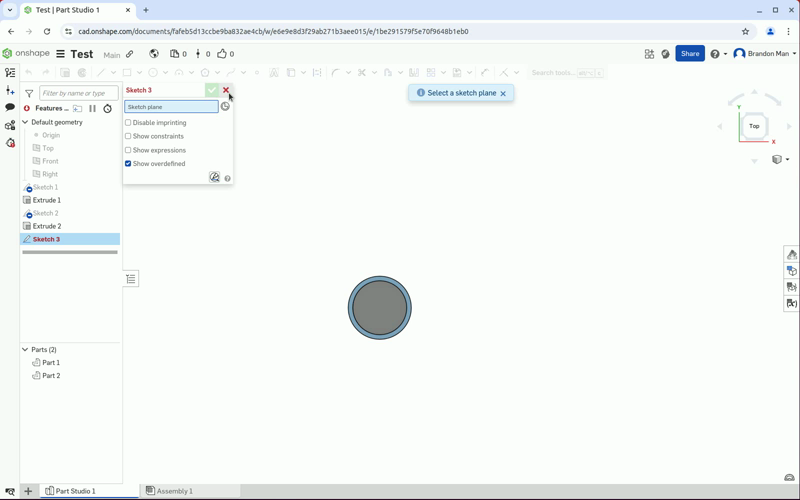
mouse_move(73, 150)
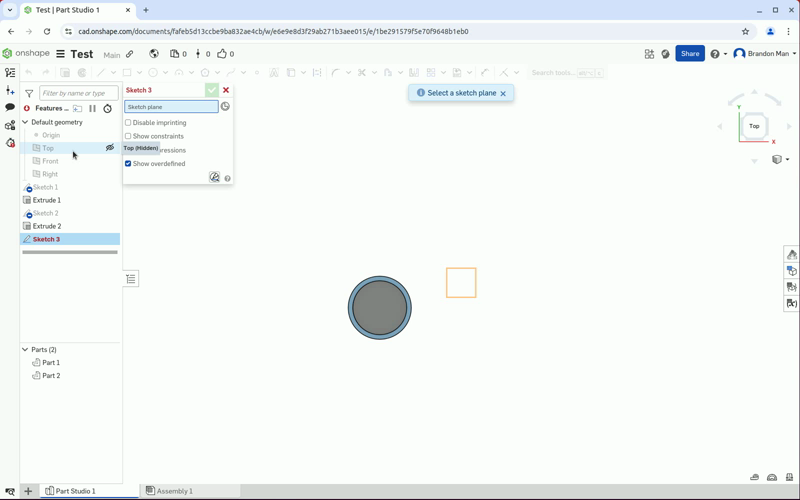
click(73, 150)
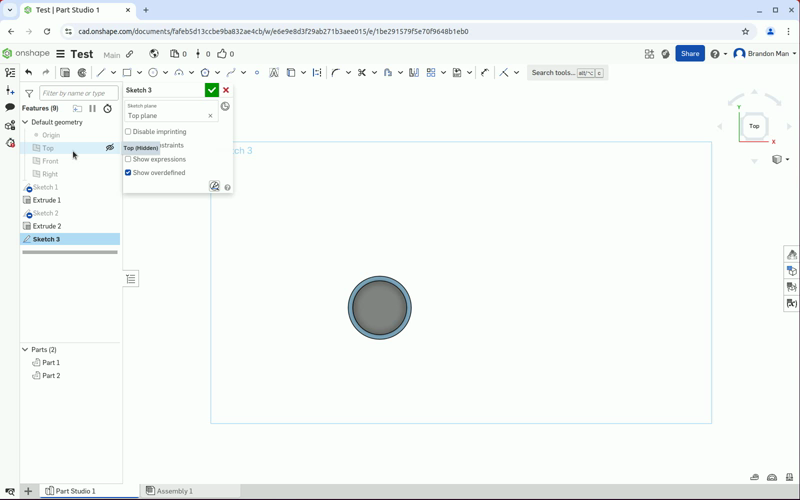
mouse_move(73, 352)
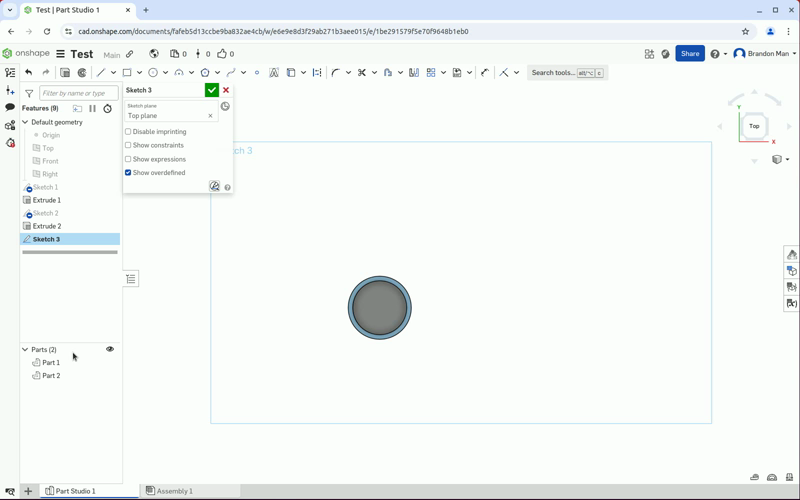
key(y)
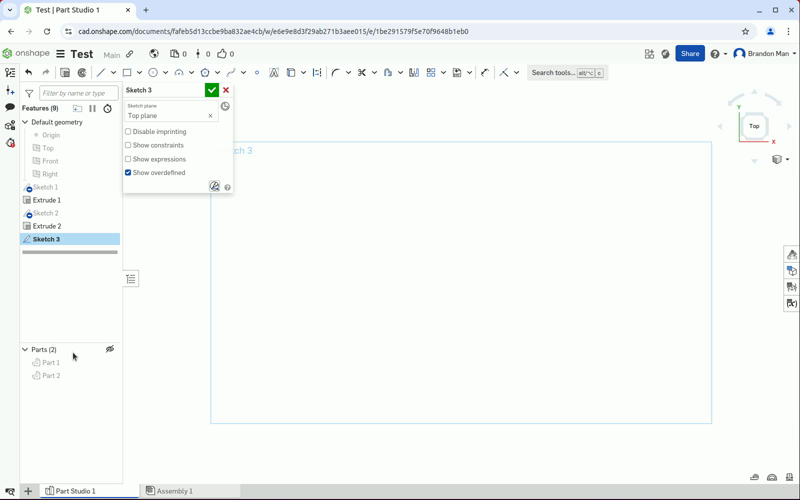
key(c)
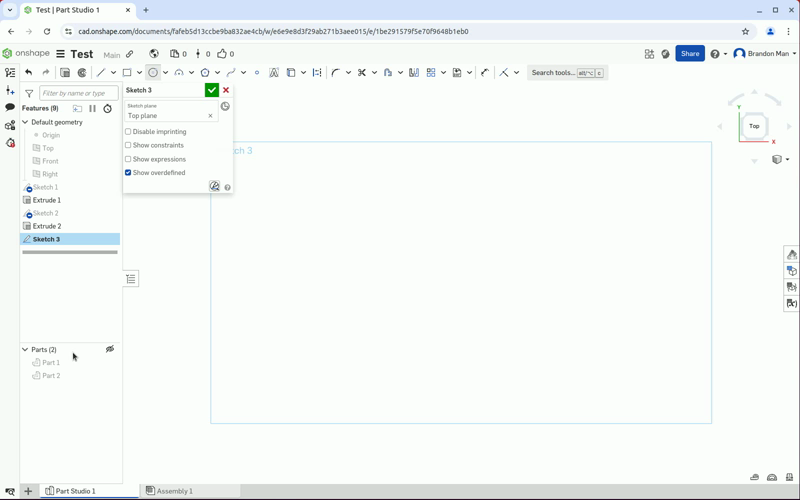
key_down(shift)
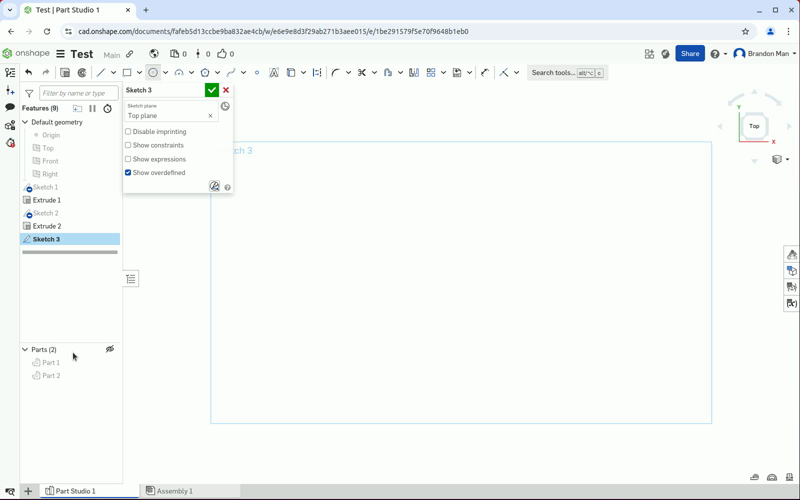
mouse_move(379, 307)
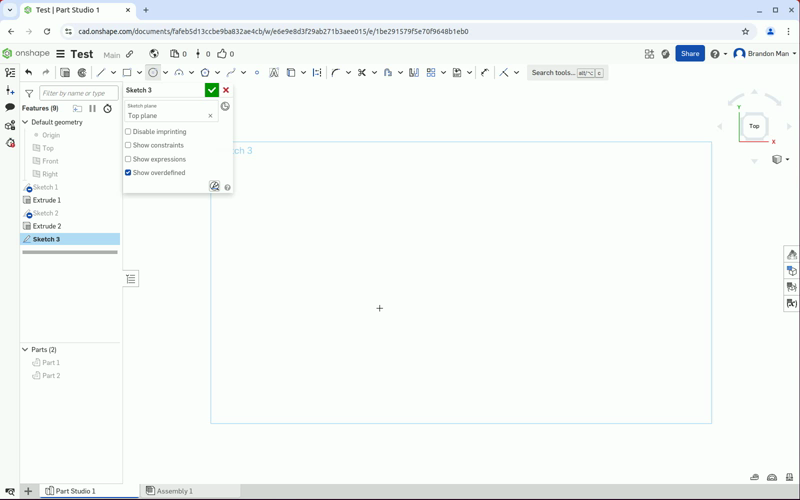
click(379, 307)
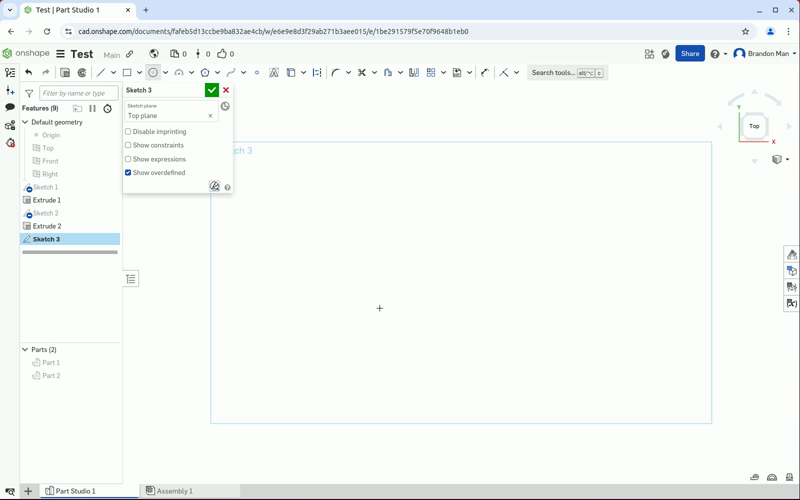
key_up(shift)
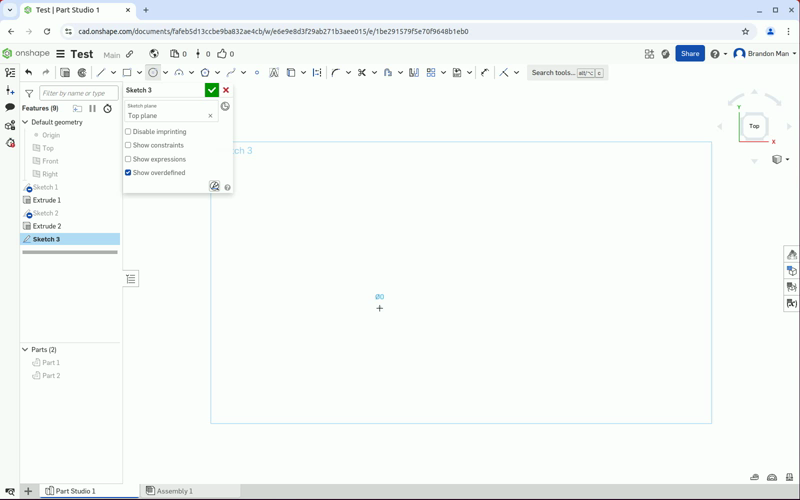
mouse_move(411, 307)
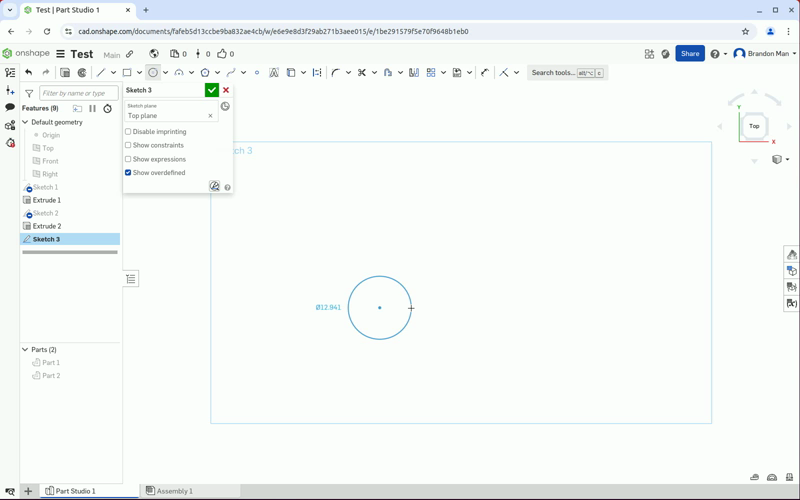
click(411, 307)
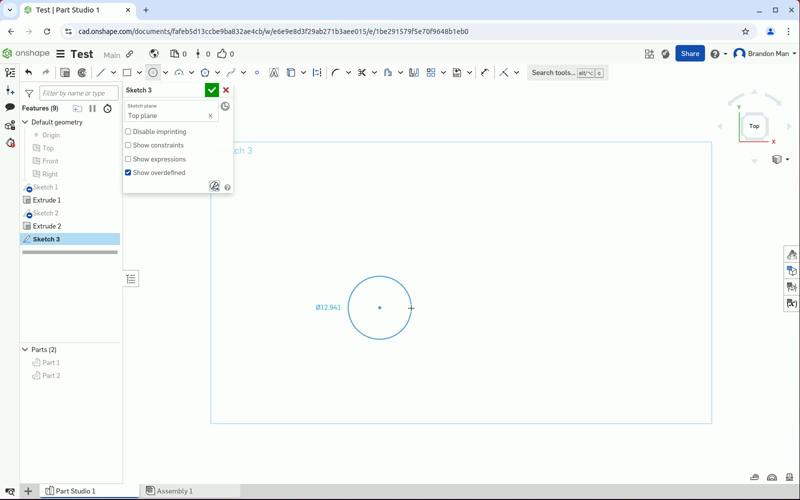
key(esc)
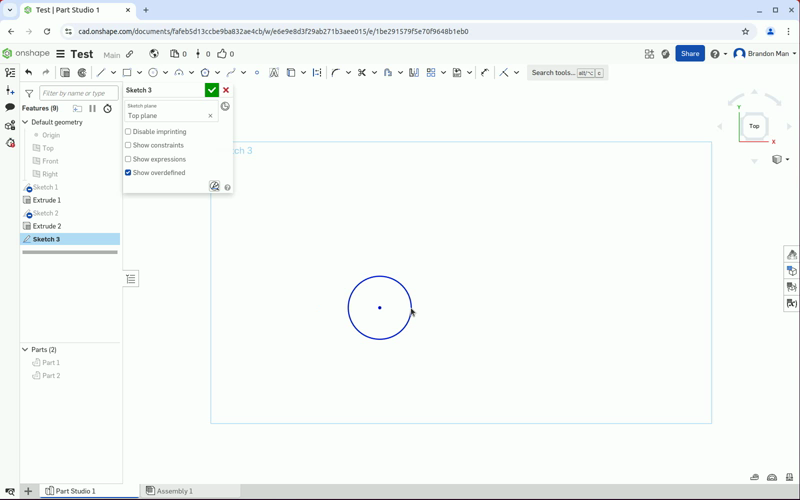
key(c)
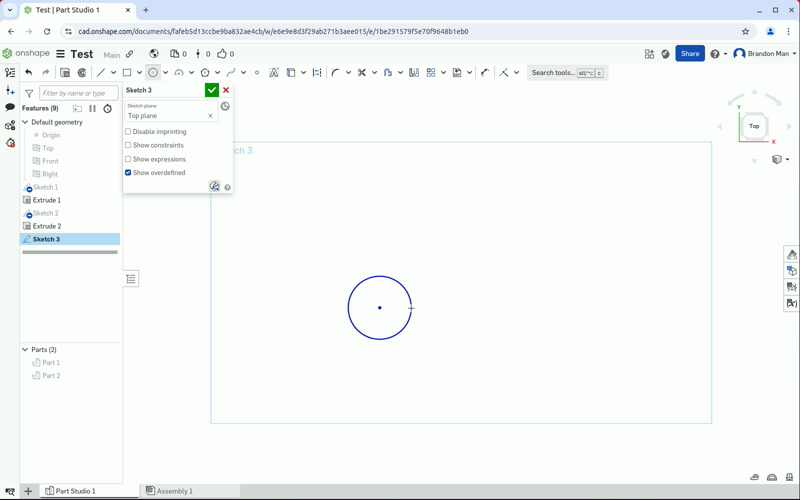
key_down(shift)
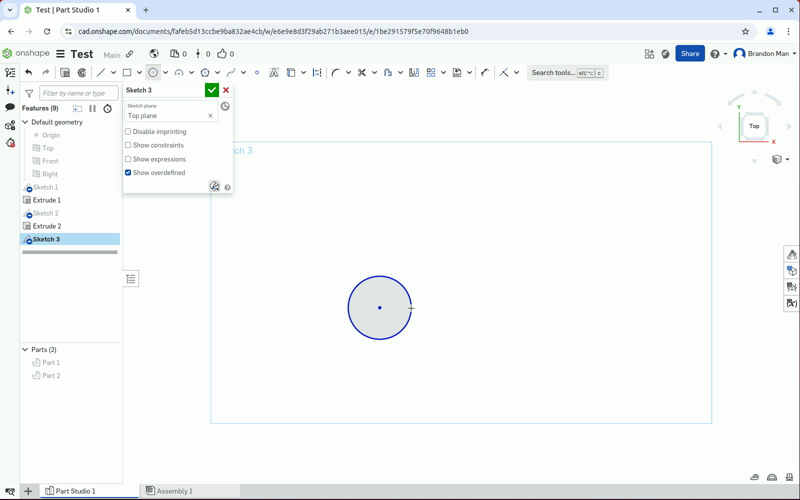
mouse_move(379, 307)
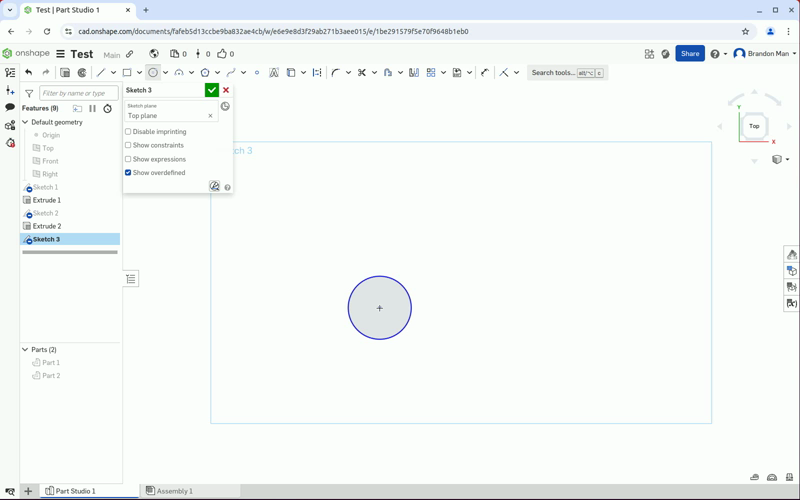
click(379, 307)
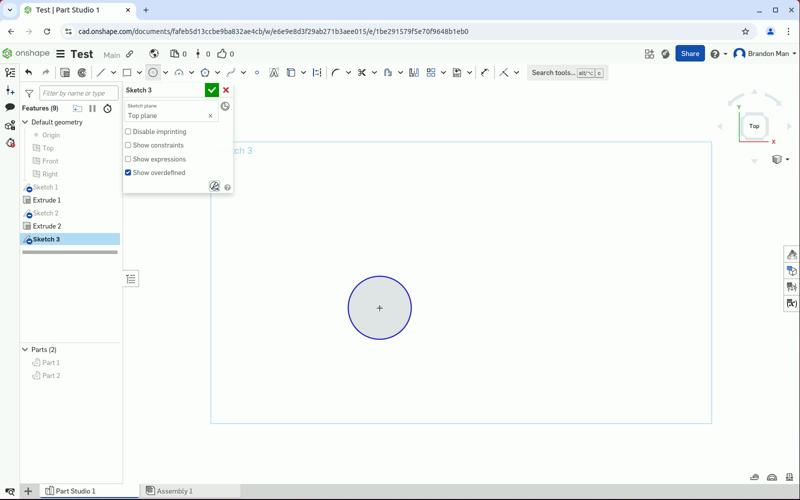
key_up(shift)
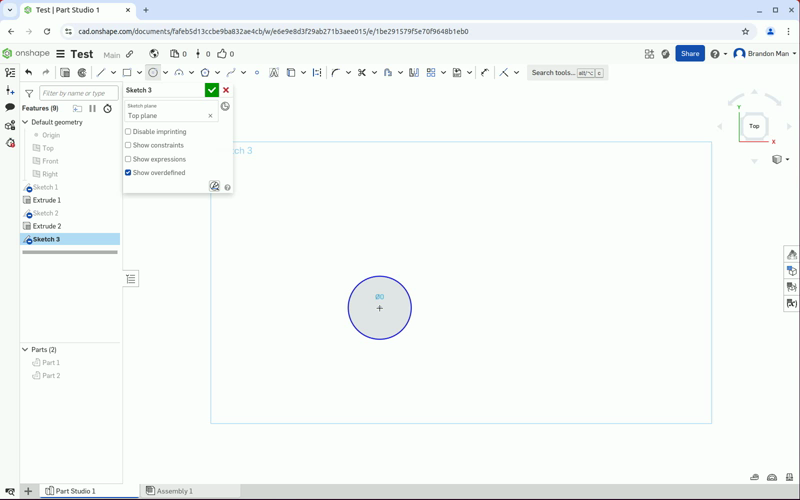
mouse_move(406, 307)
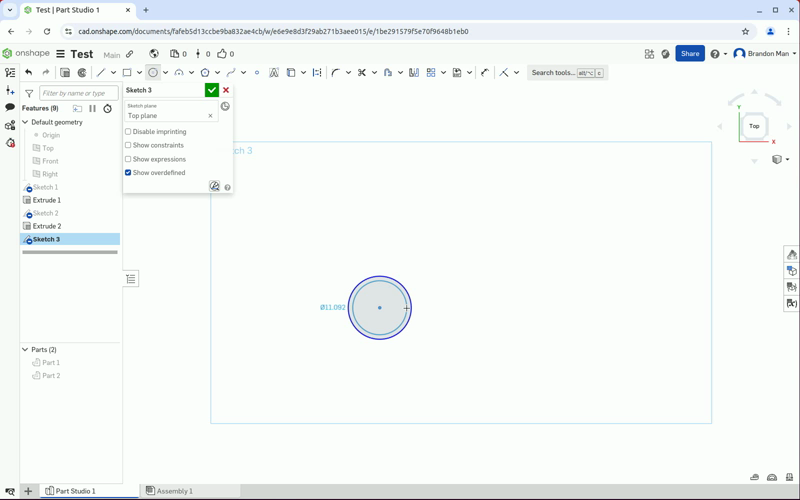
scroll(6)
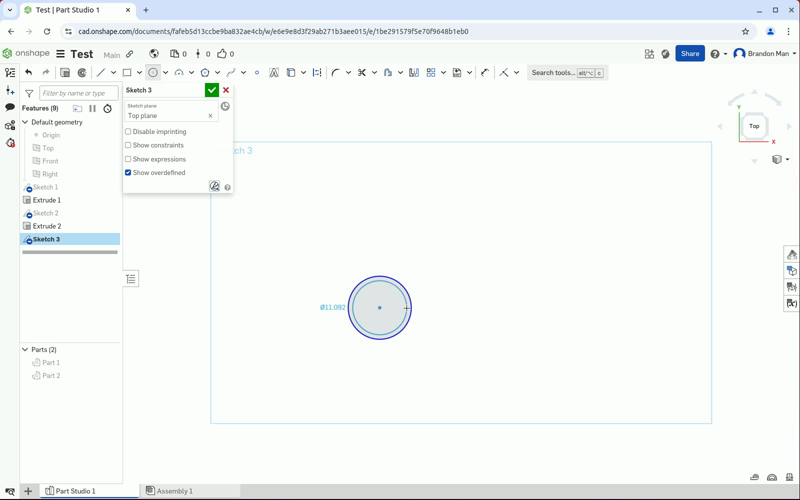
scroll(6)
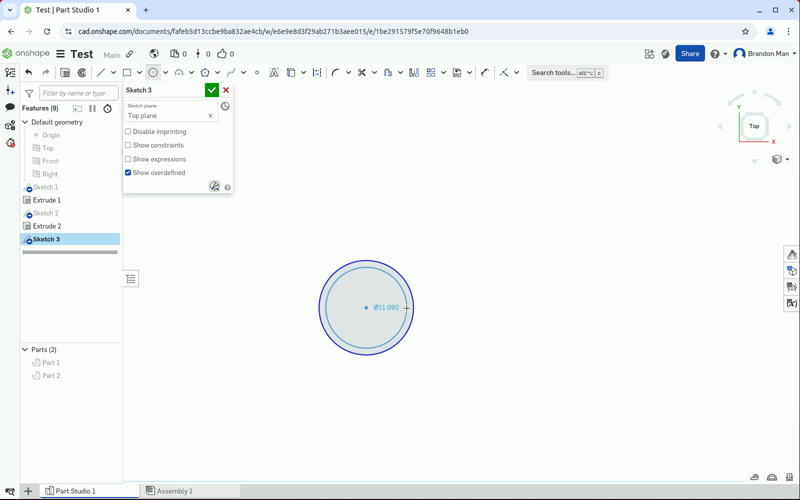
scroll(6)
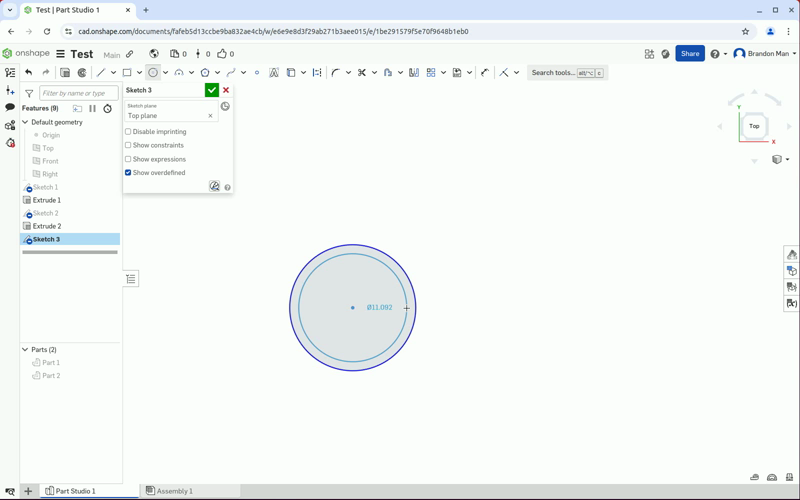
scroll(6)
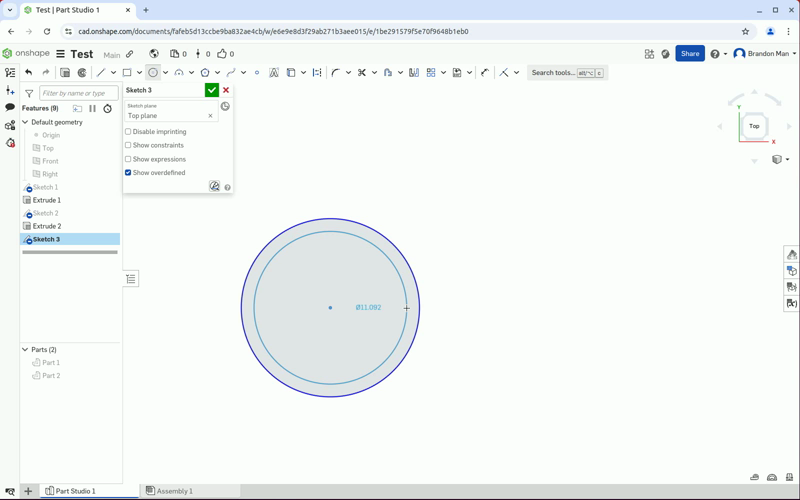
scroll(6)
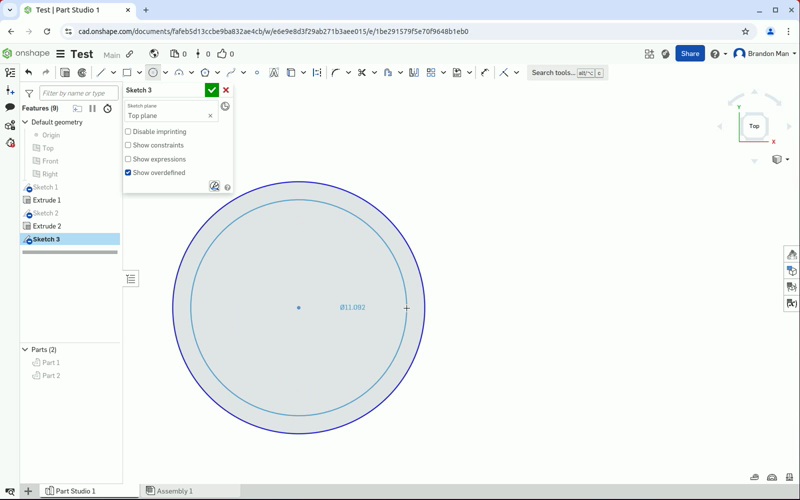
scroll(6)
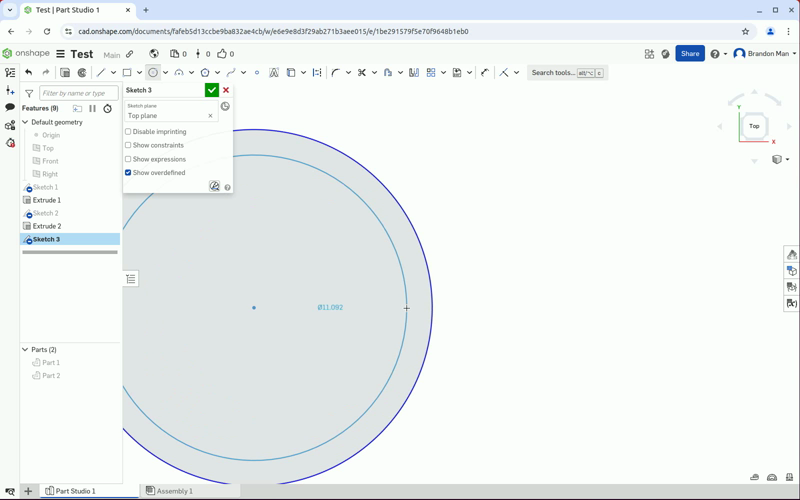
scroll(6)
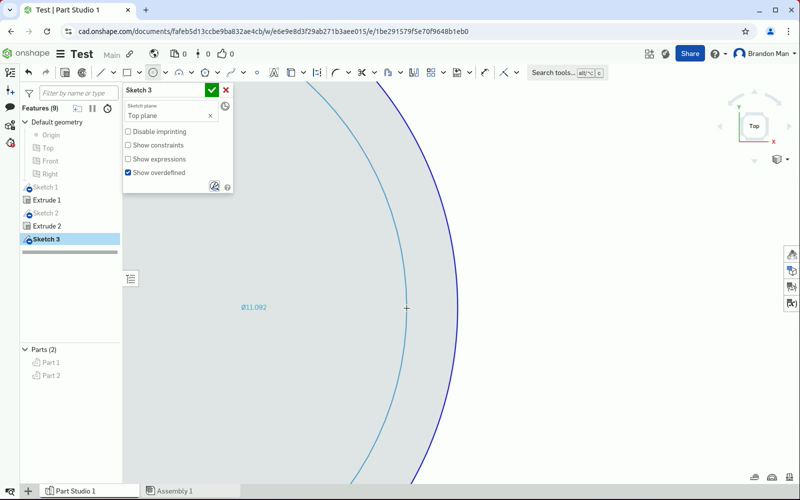
click(406, 307)
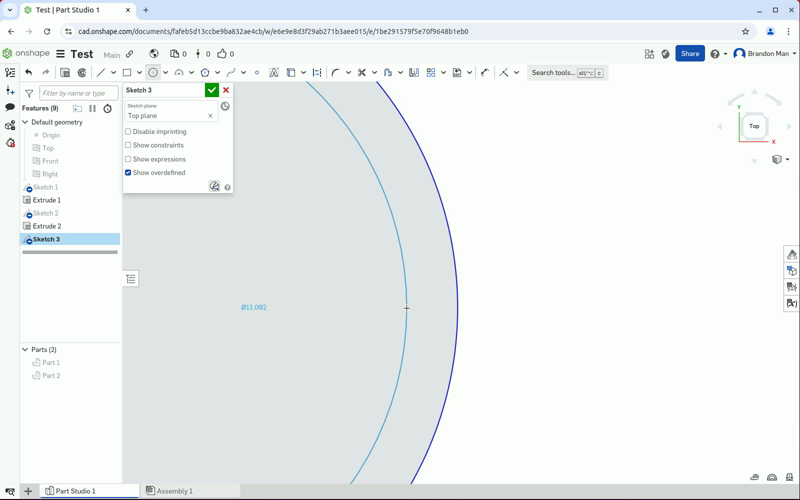
scroll(-6)
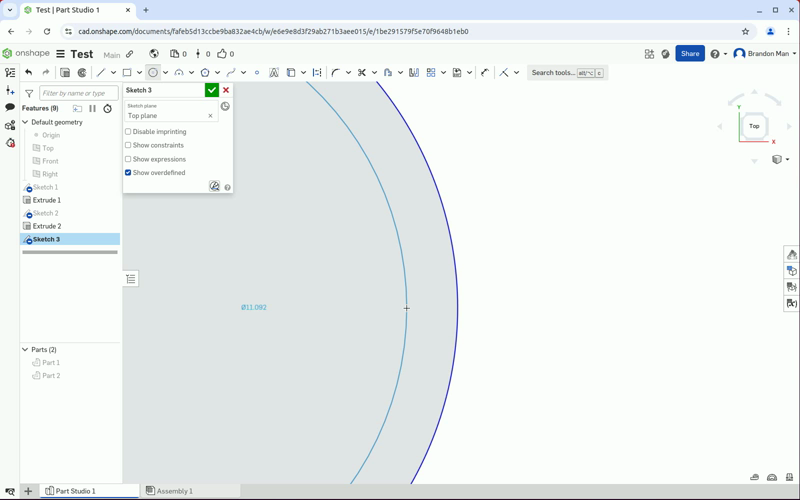
scroll(-6)
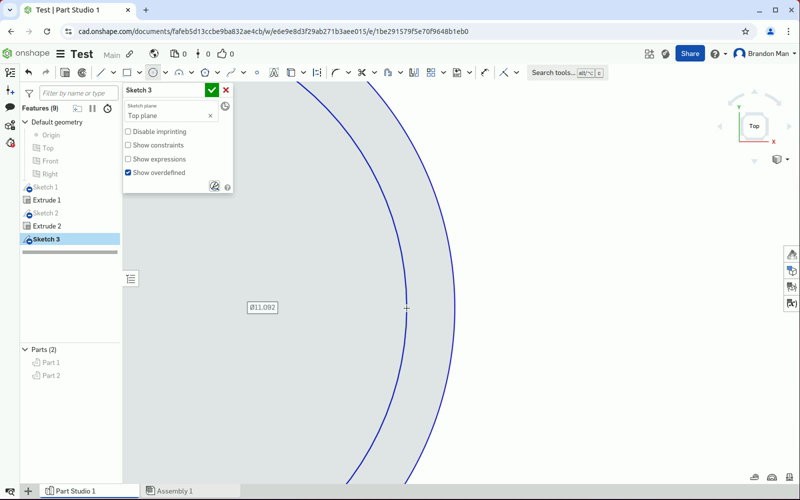
scroll(-6)
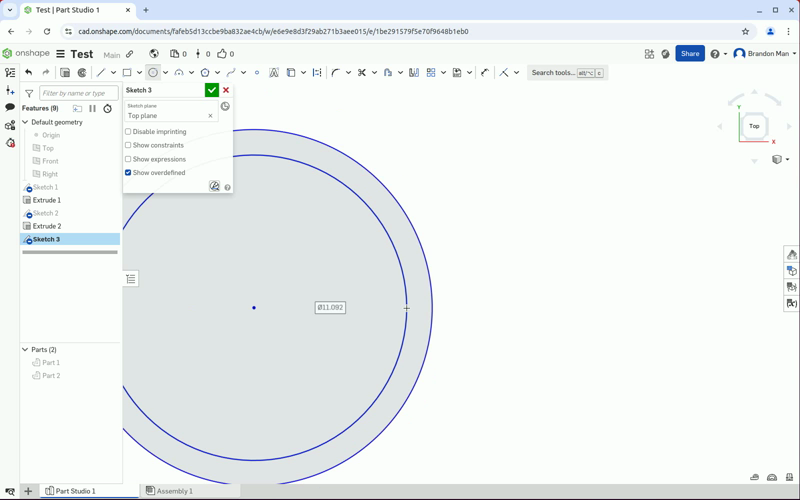
scroll(-6)
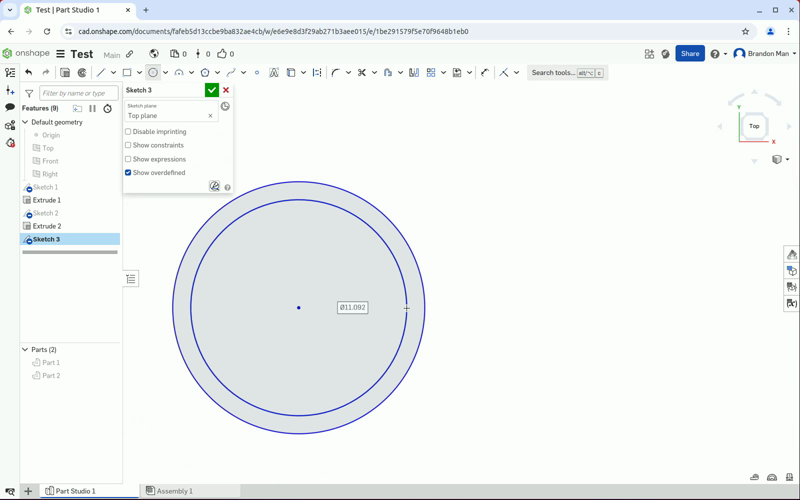
scroll(-6)
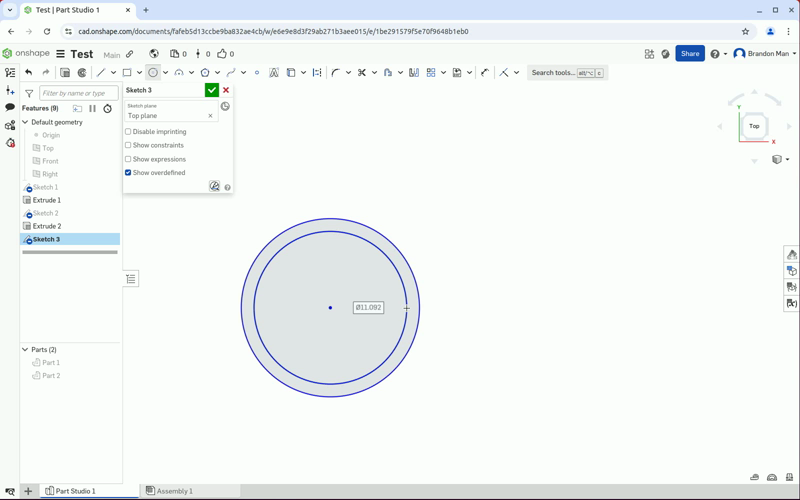
scroll(-6)
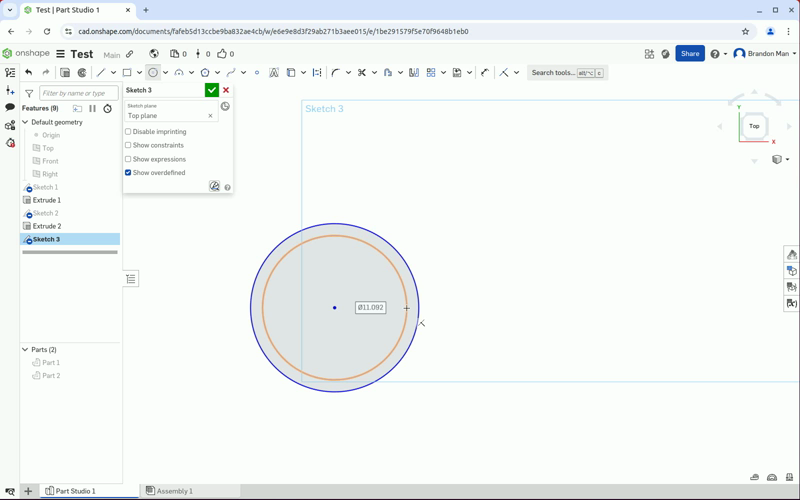
scroll(-6)
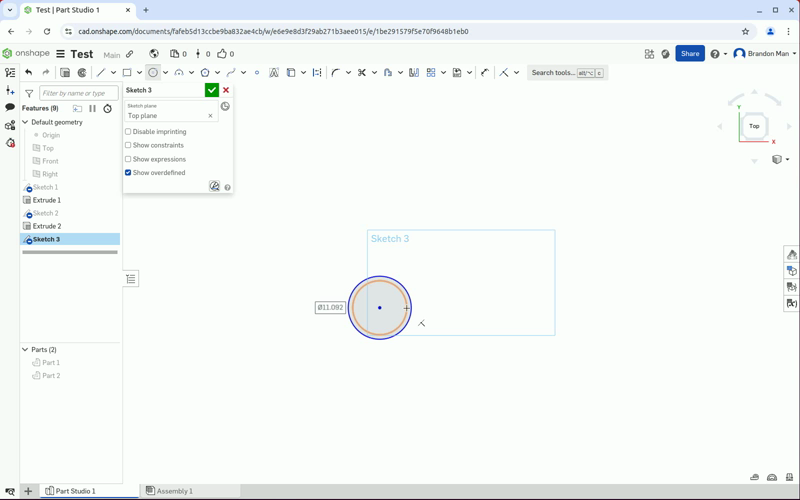
key(esc)
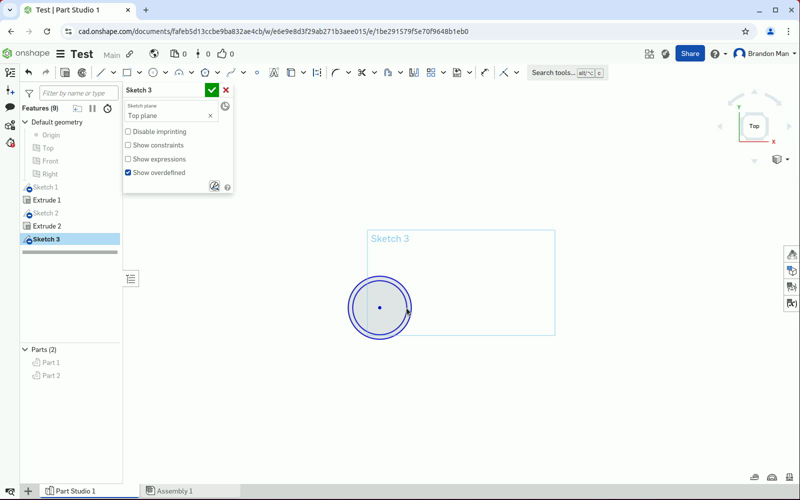
mouse_move(352, 313)
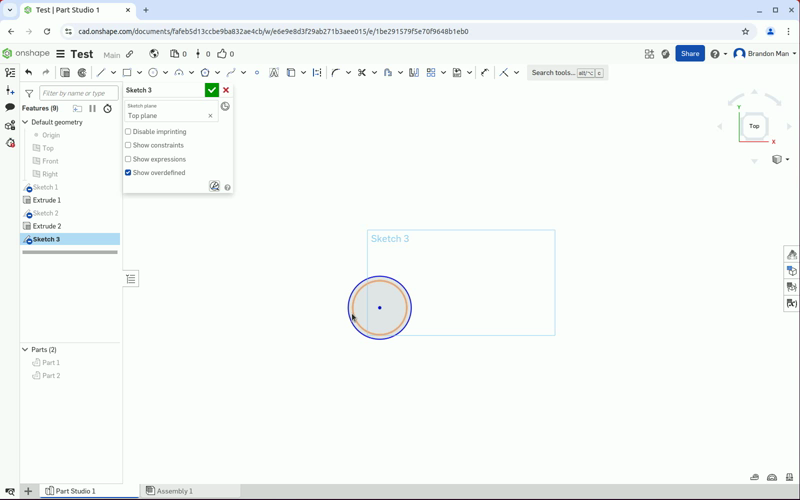
scroll(6)
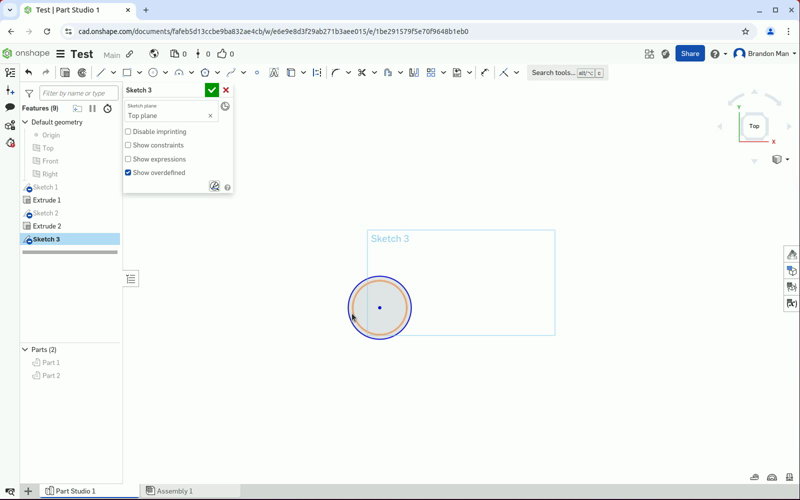
scroll(6)
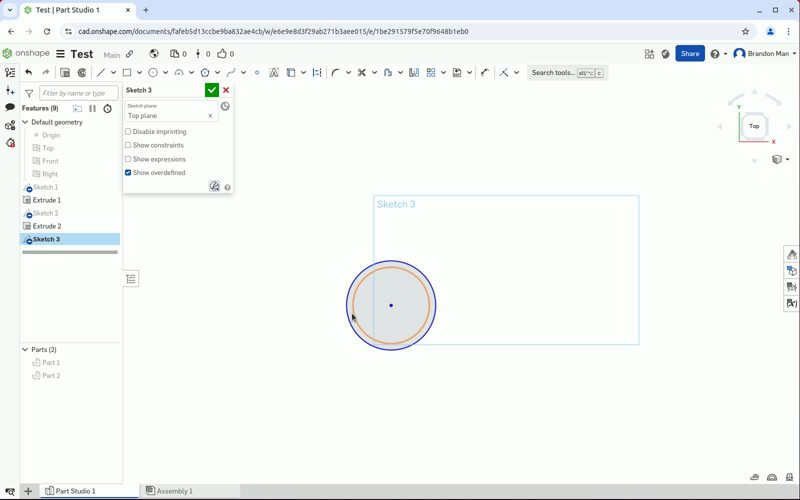
scroll(6)
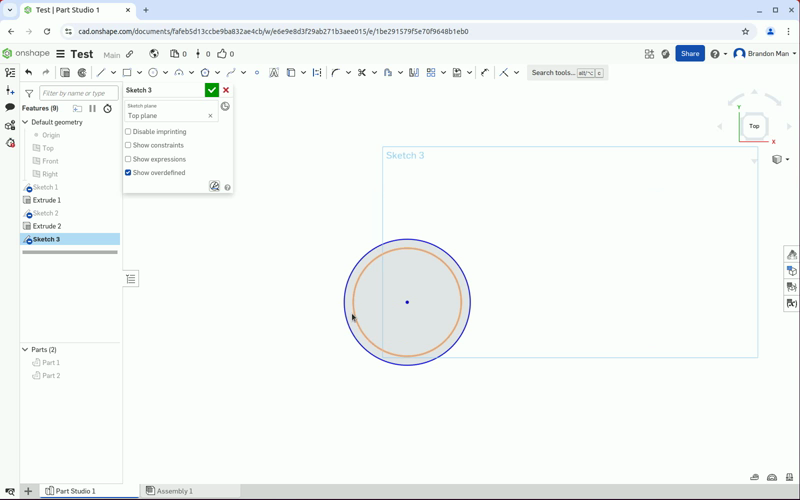
scroll(6)
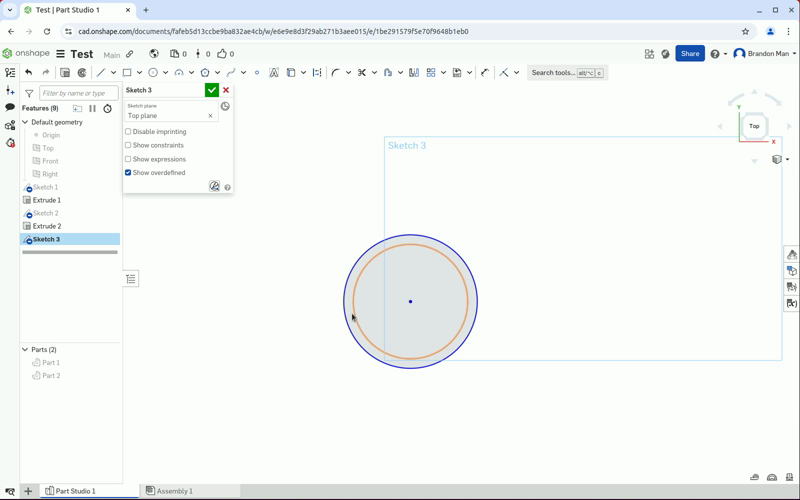
scroll(6)
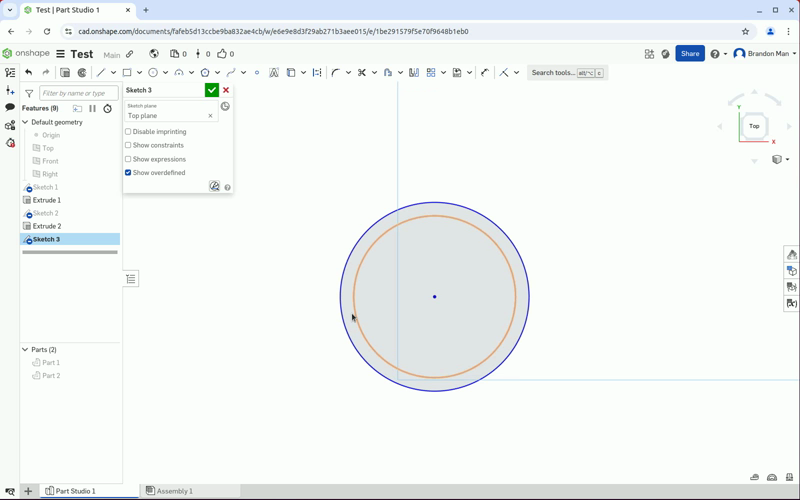
scroll(6)
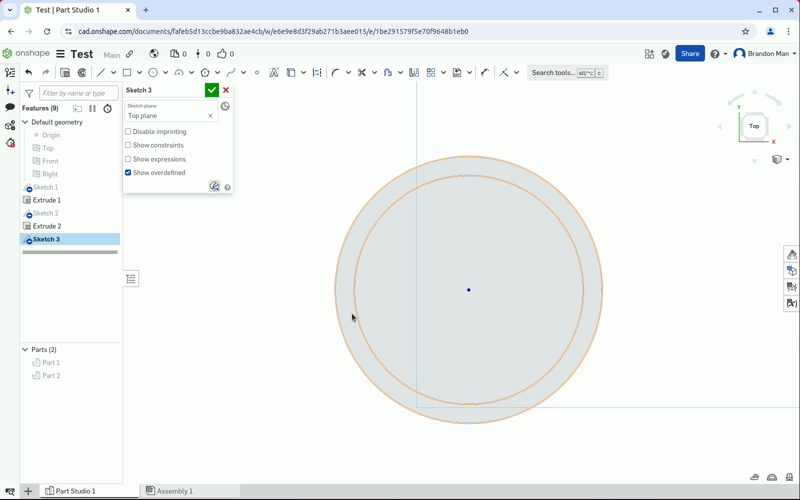
scroll(6)
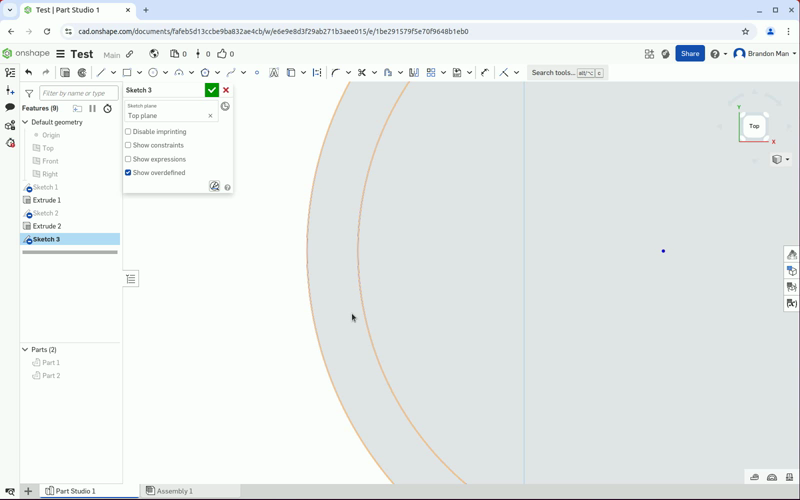
click(352, 313)
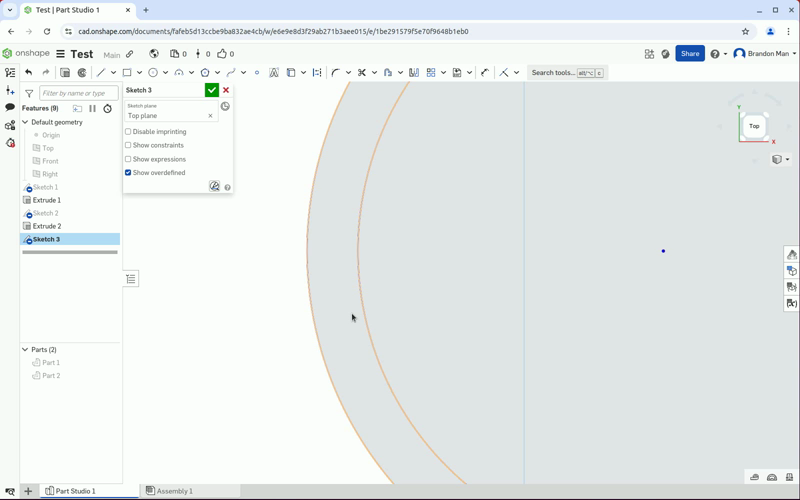
scroll(-6)
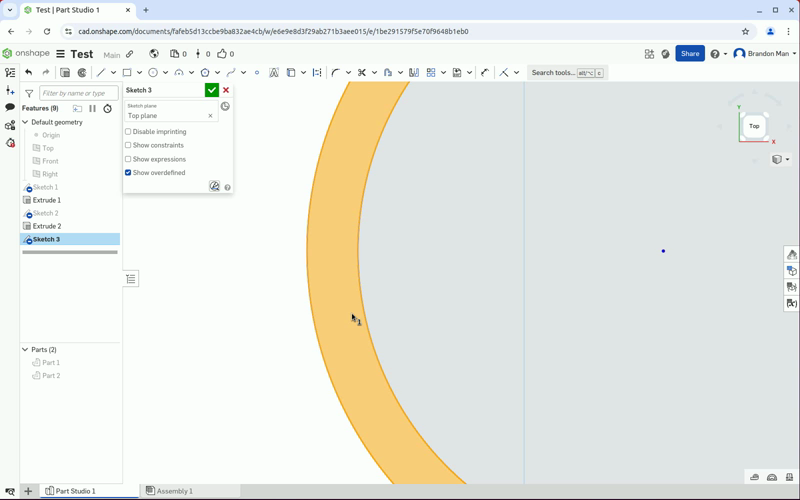
scroll(-6)
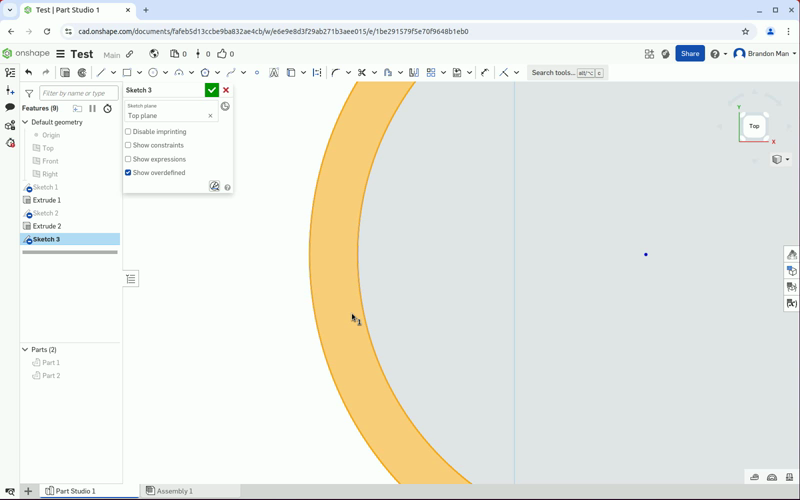
scroll(-6)
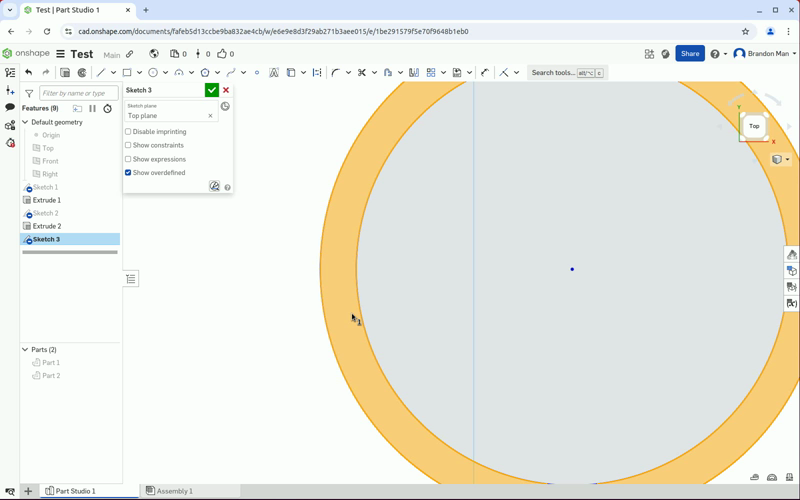
scroll(-6)
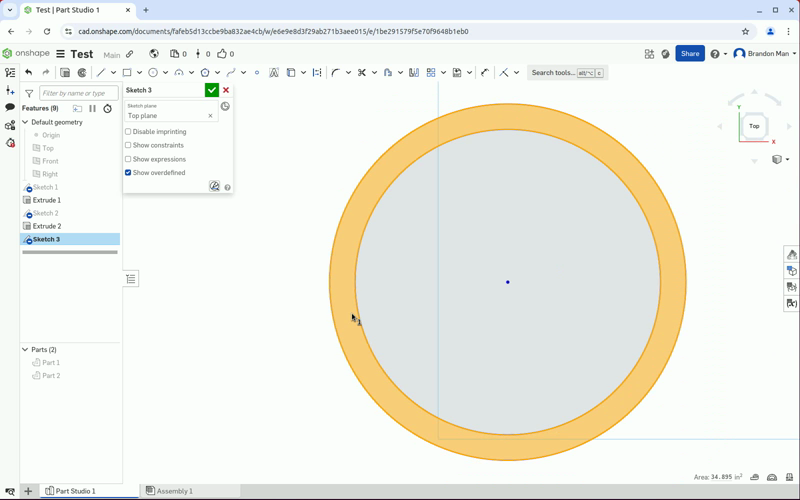
scroll(-6)
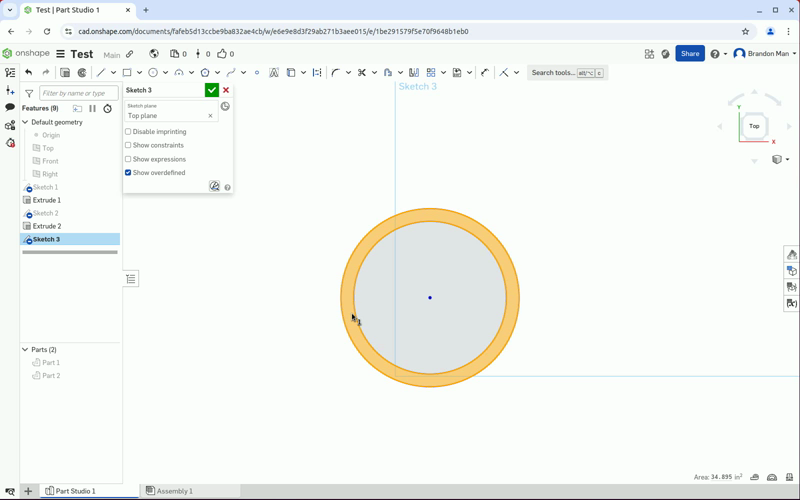
scroll(-6)
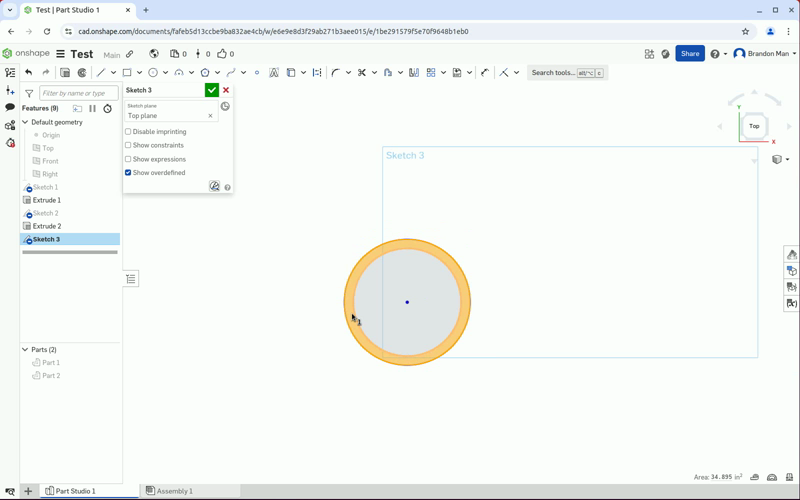
scroll(-6)
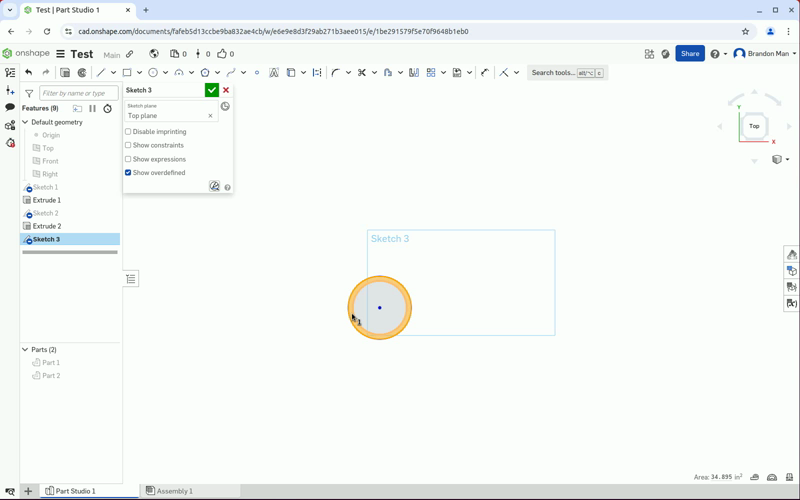
mouse_move(73, 352)
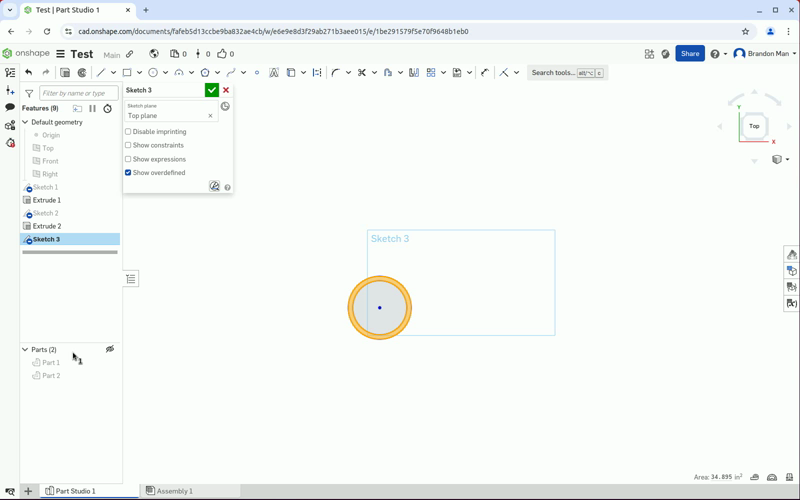
key(shift+y)
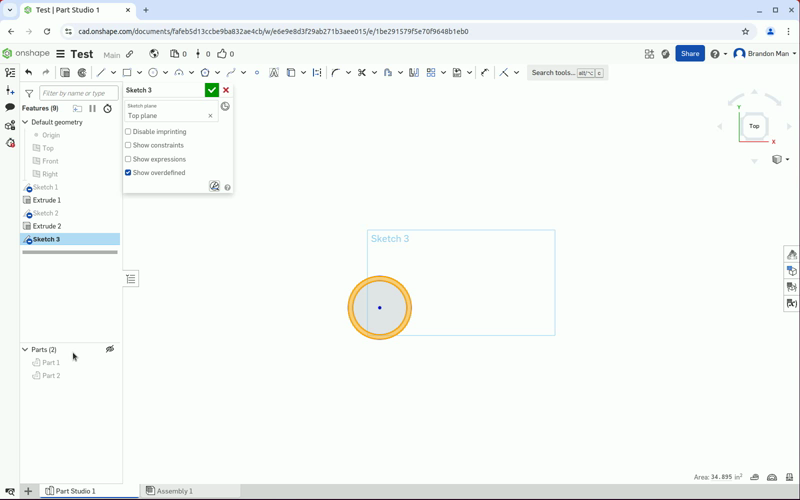
key(shift+e)
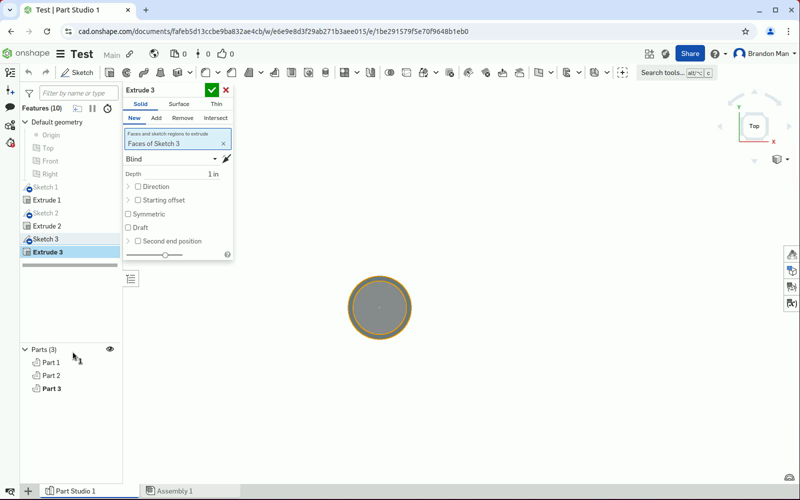
mouse_move(143, 106)
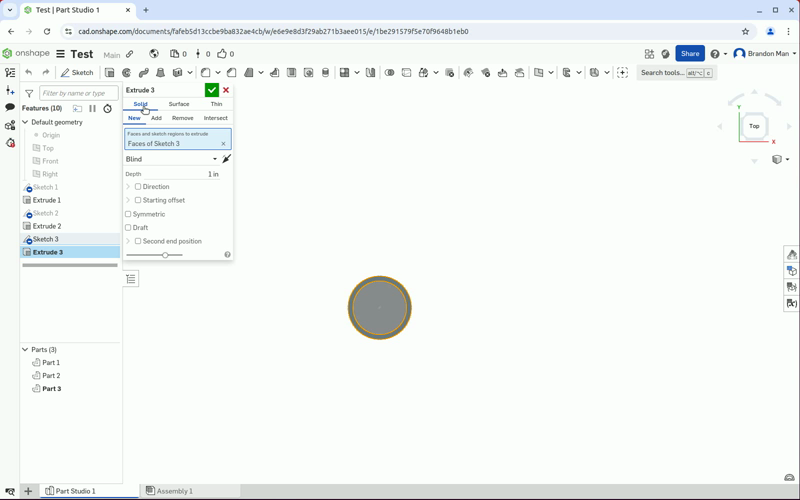
click(143, 106)
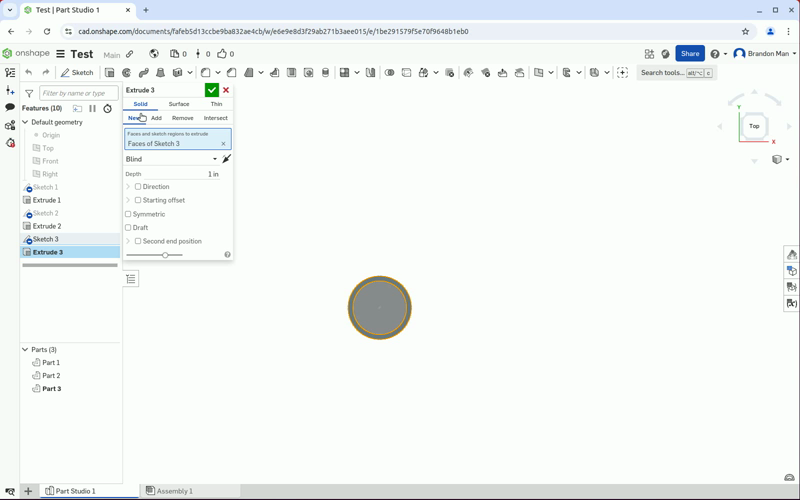
mouse_move(137, 120)
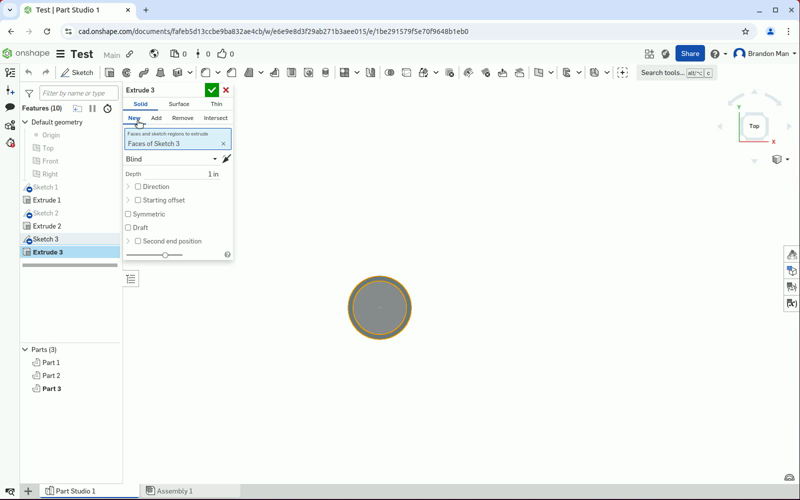
click(137, 120)
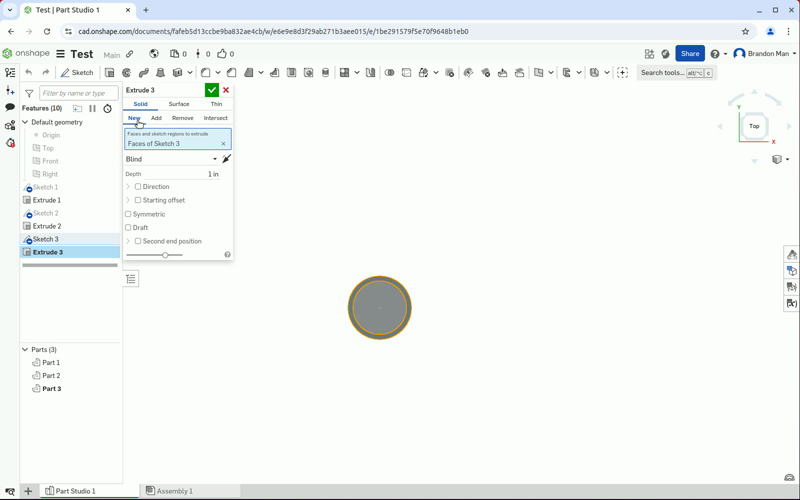
key(tab, 4)
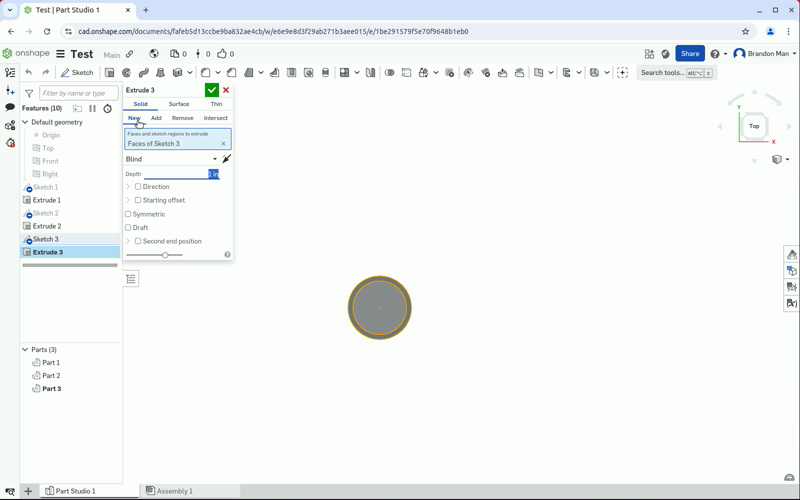
text(-0.963)
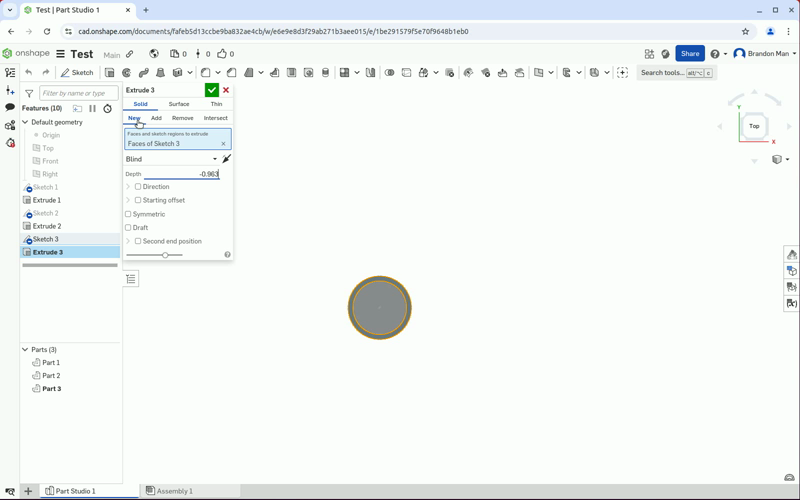
key(enter)
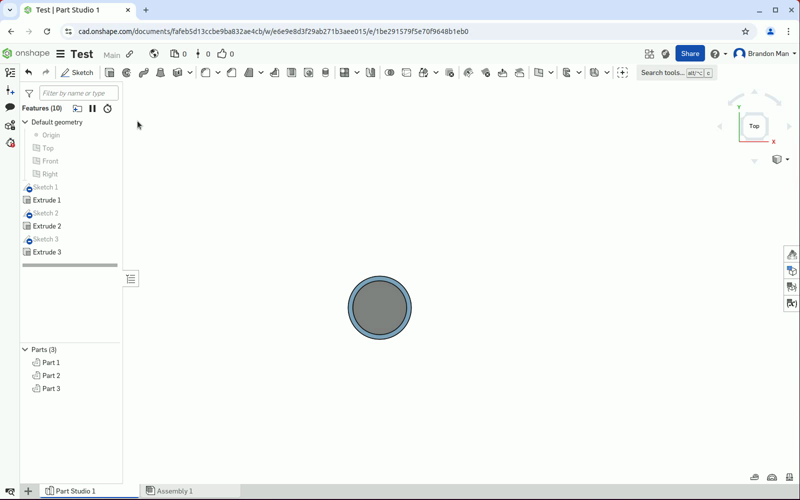
key(shift+h)
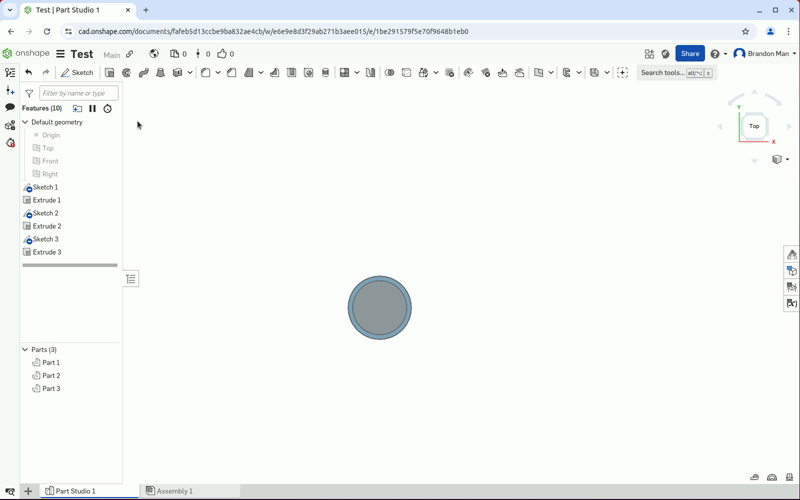
key(shift+h)
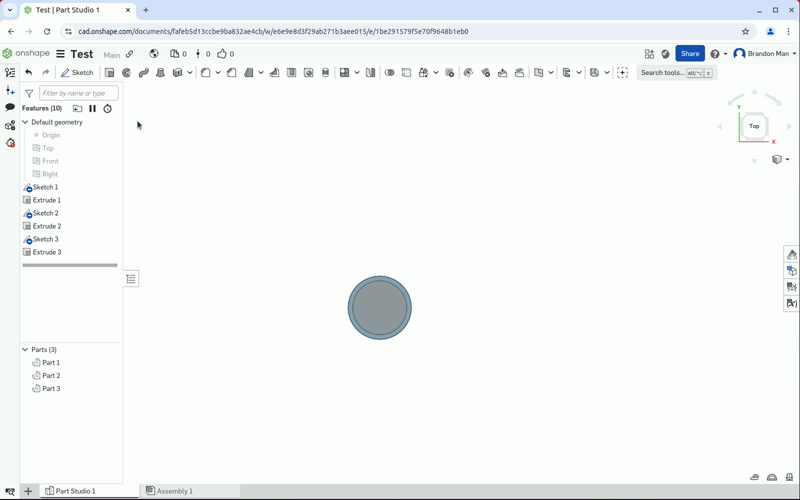
key(shift+7)
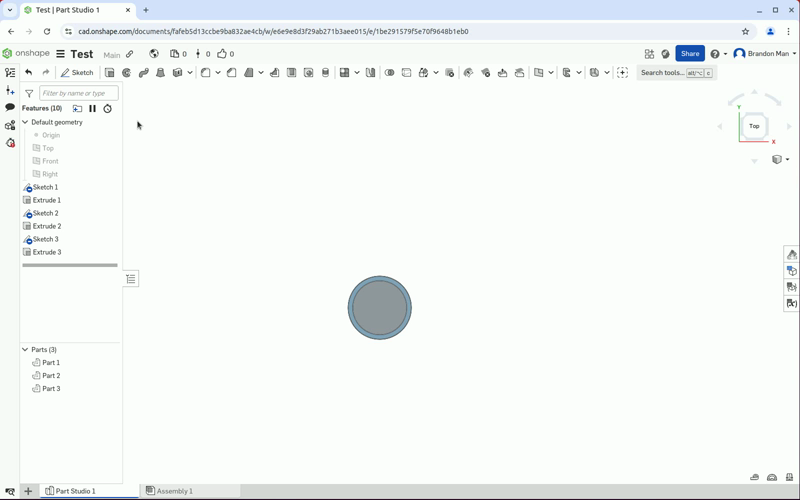
key(up, 3)
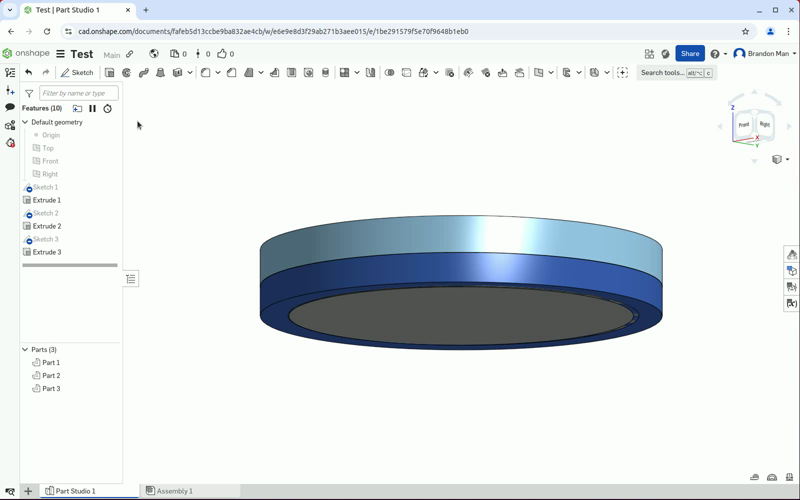
key(left, 3)
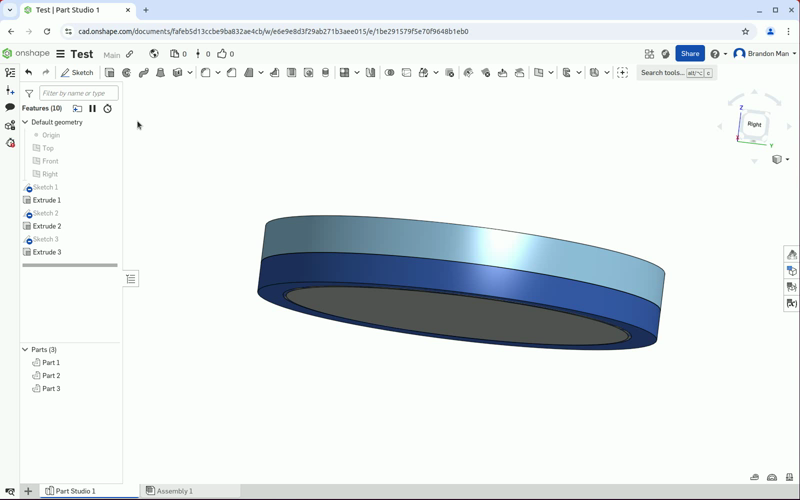
key(right, 3)
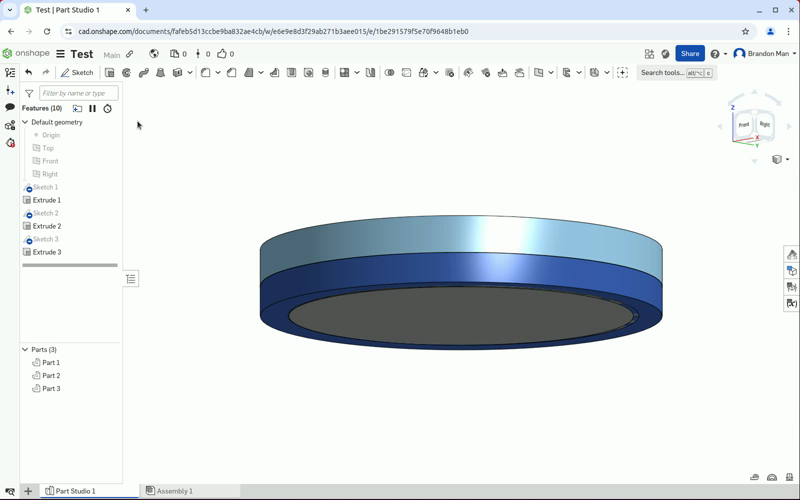
key(down, 3)
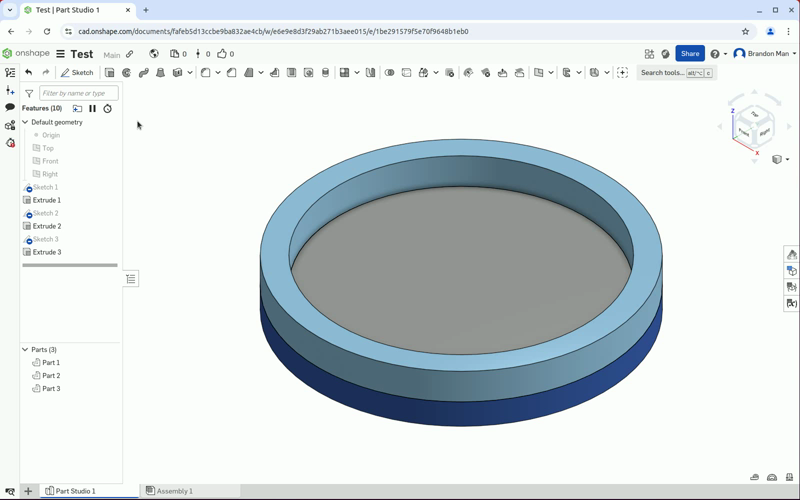
mouse_move(73, 189)
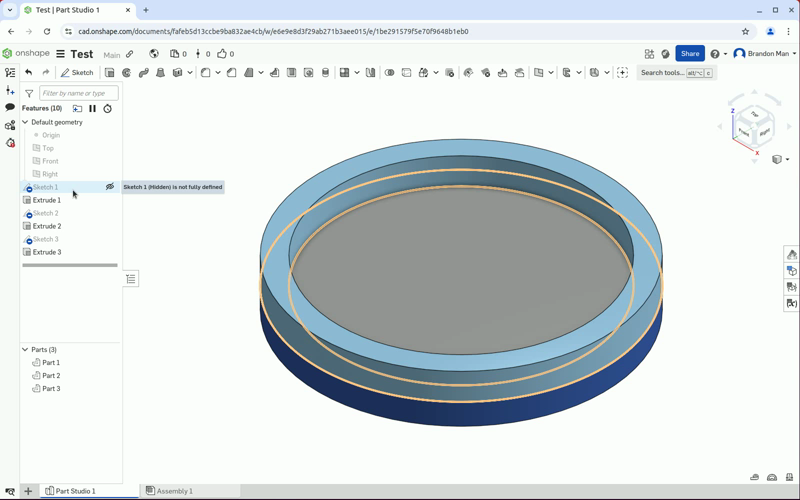
click(73, 189)